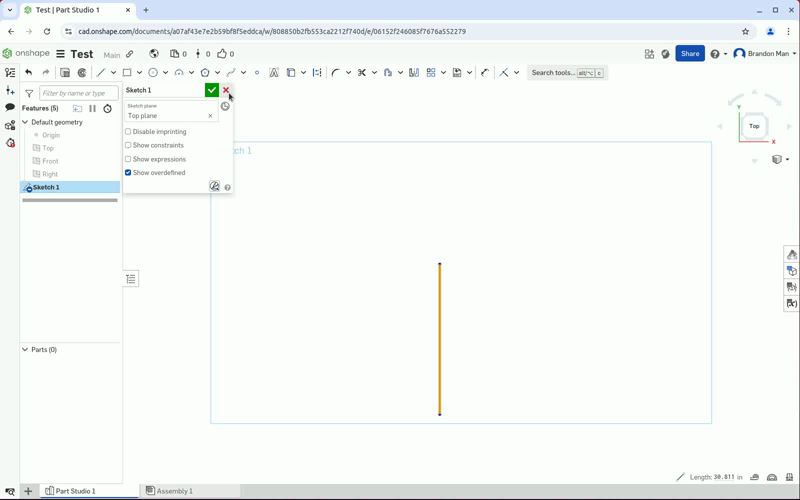
key(shift+h)
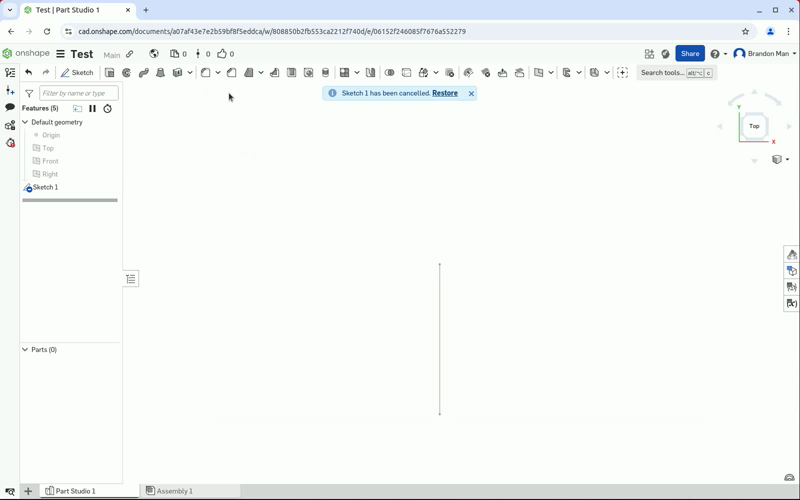
key(shift+s)
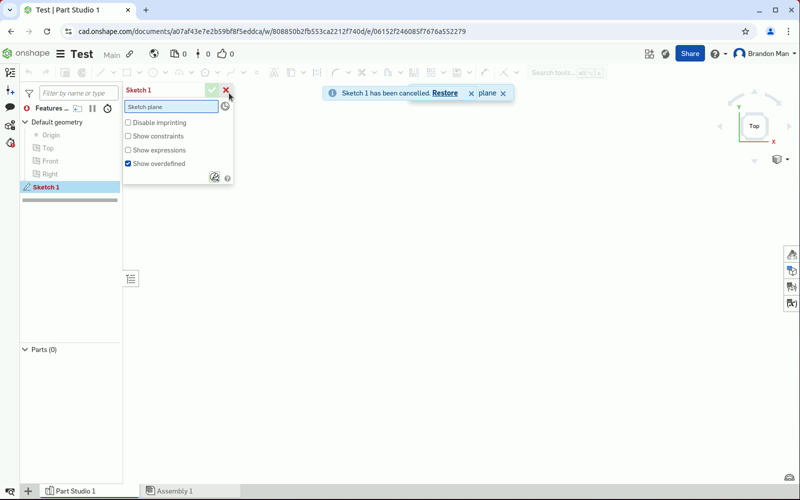
mouse_move(73, 150)
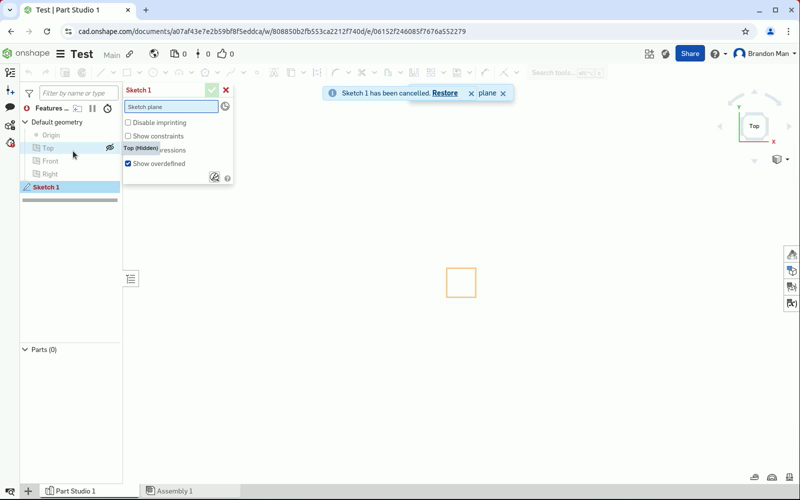
click(73, 150)
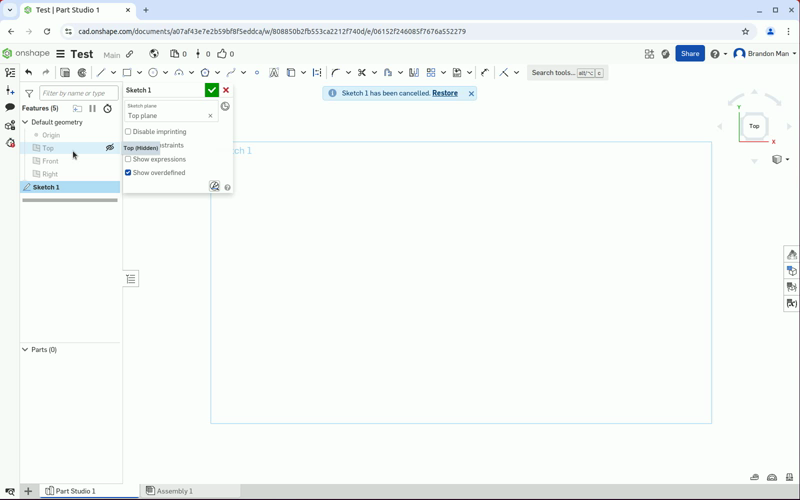
mouse_move(73, 352)
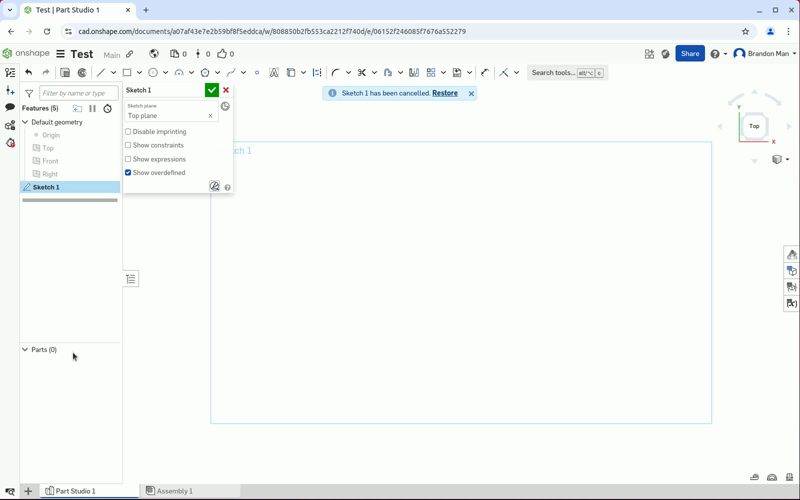
key(y)
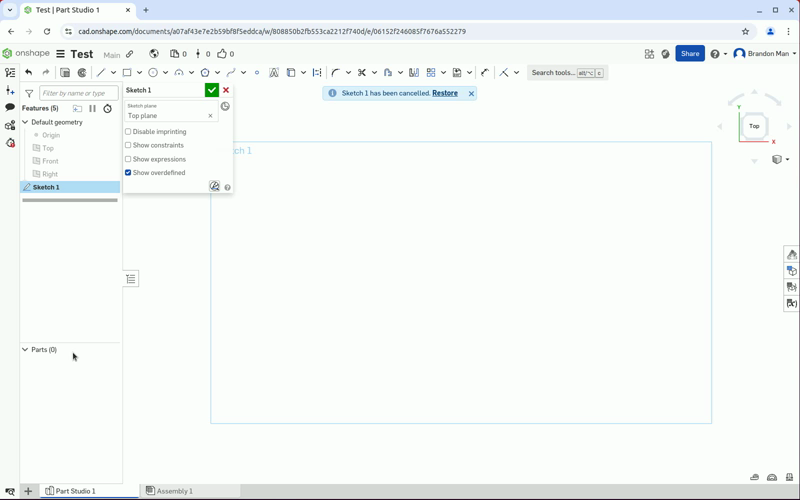
key(c)
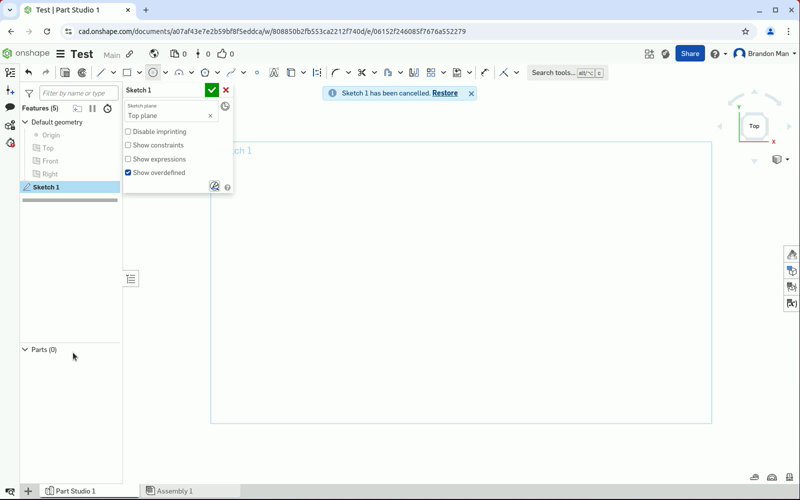
key_down(shift)
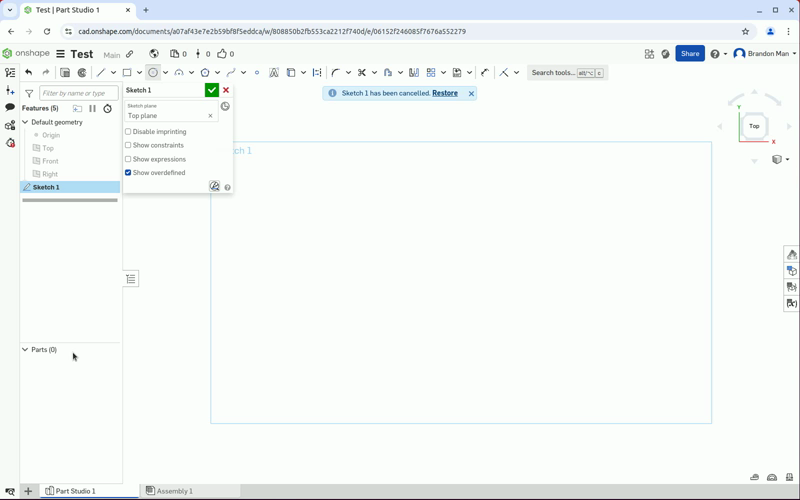
mouse_move(460, 282)
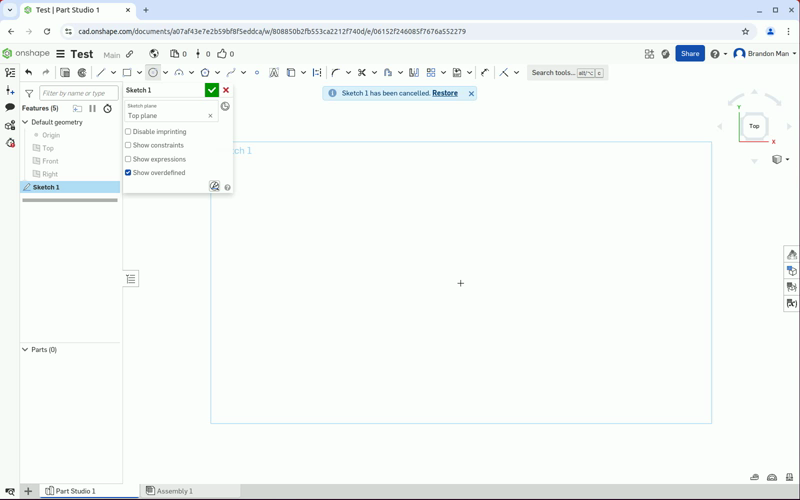
click(460, 282)
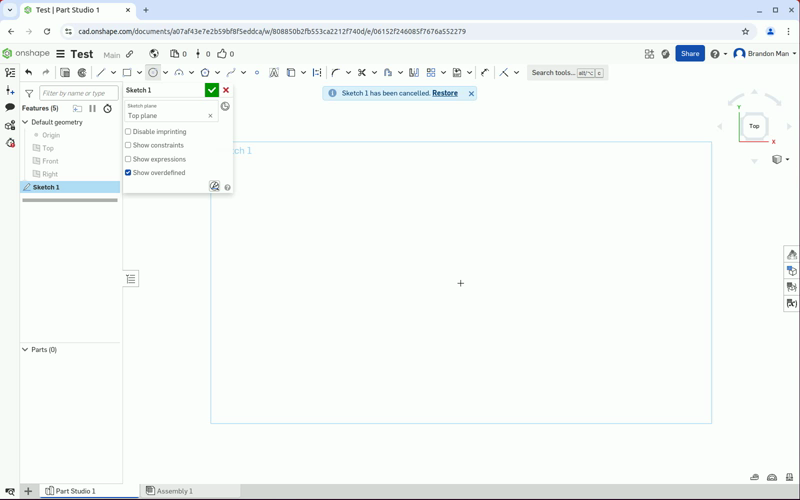
key_up(shift)
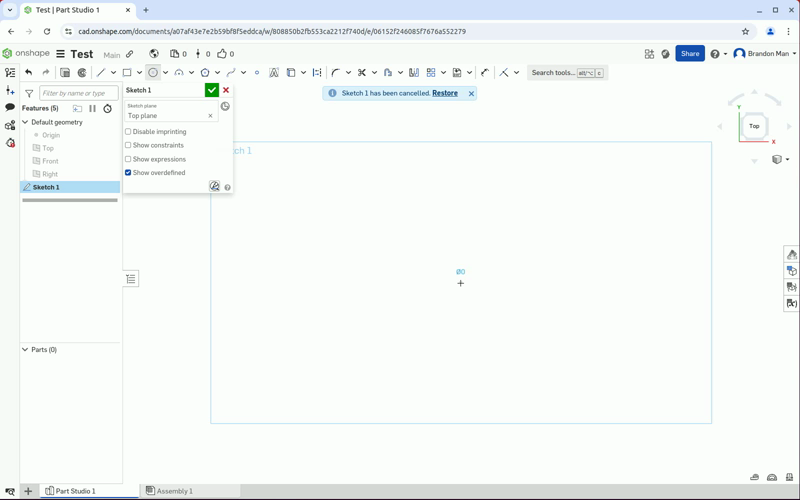
mouse_move(492, 282)
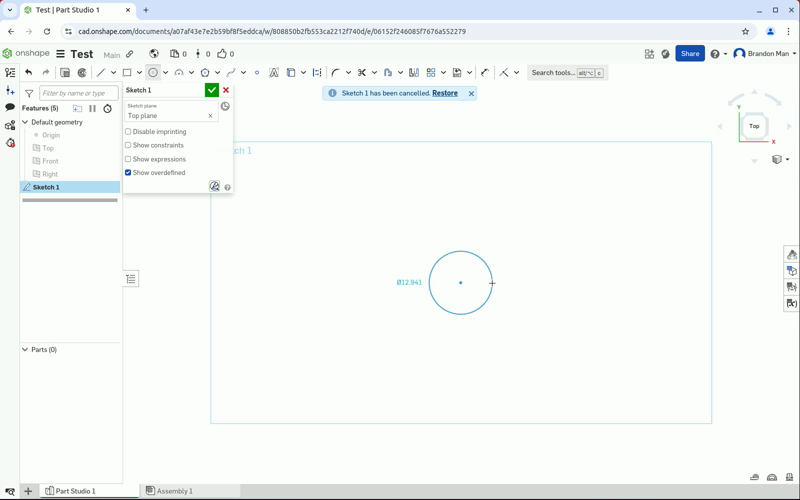
click(492, 282)
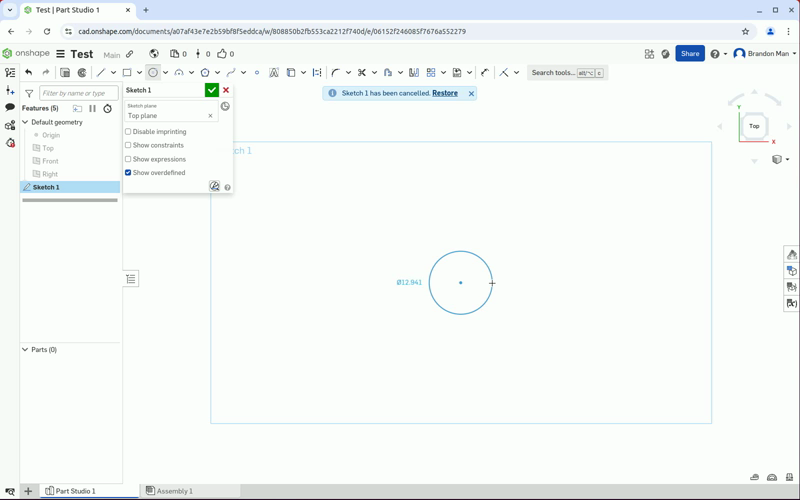
key(esc)
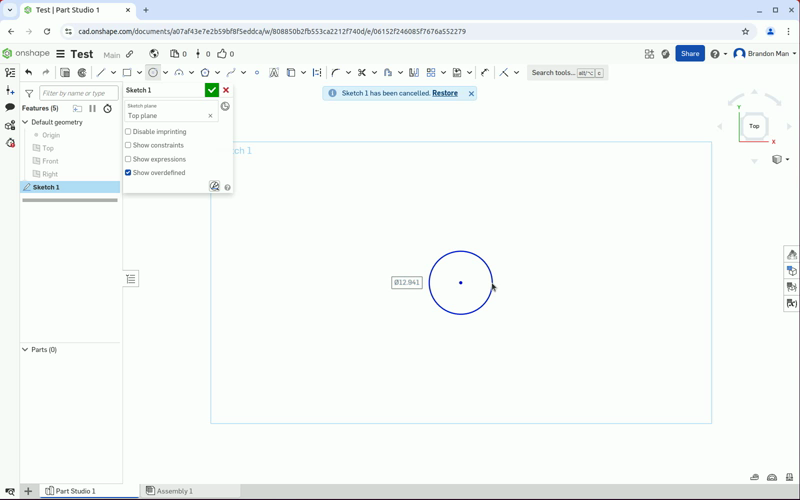
key(c)
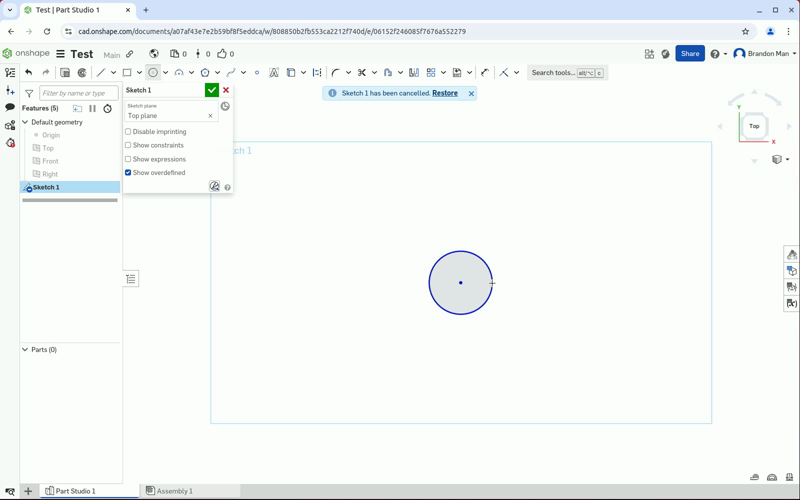
key_down(shift)
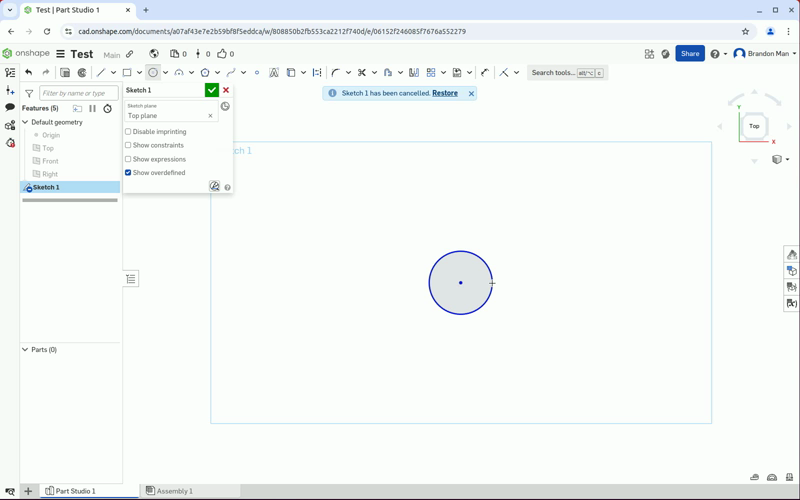
mouse_move(460, 282)
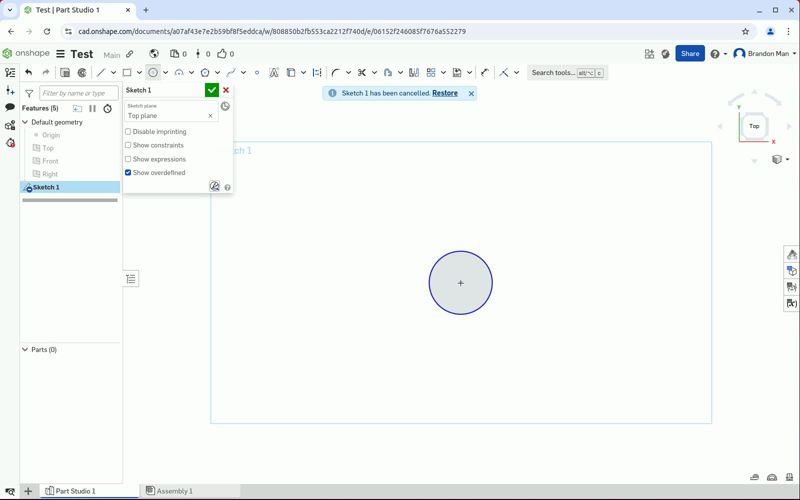
click(460, 282)
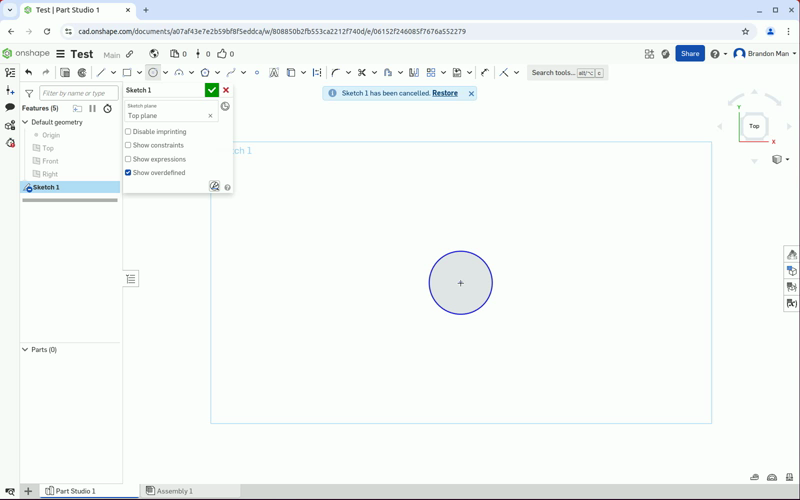
key_up(shift)
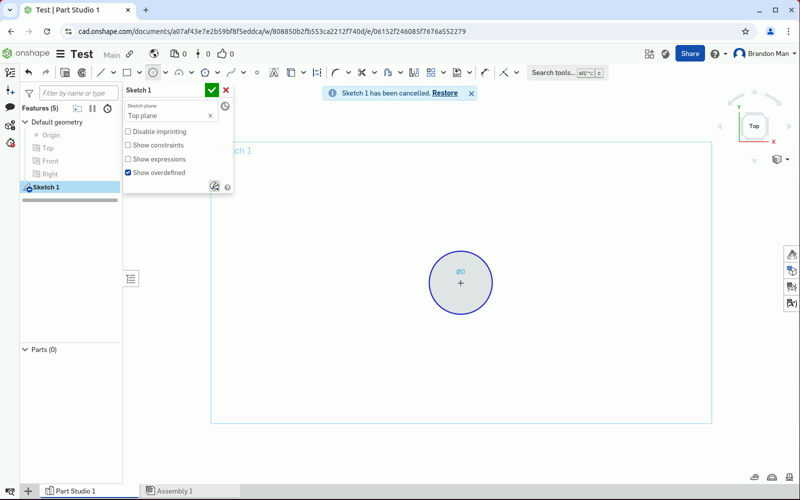
mouse_move(475, 282)
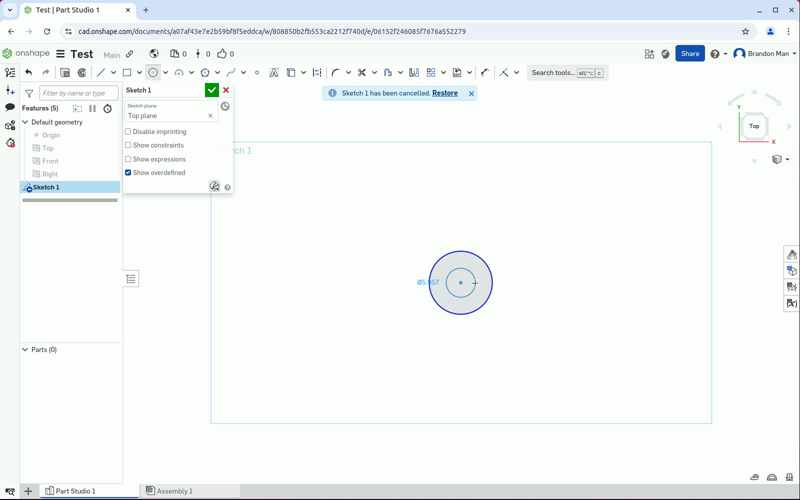
click(475, 282)
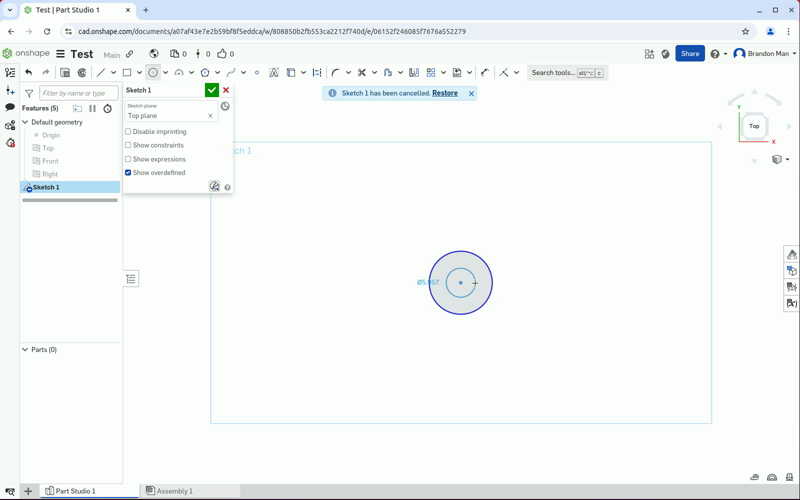
key(esc)
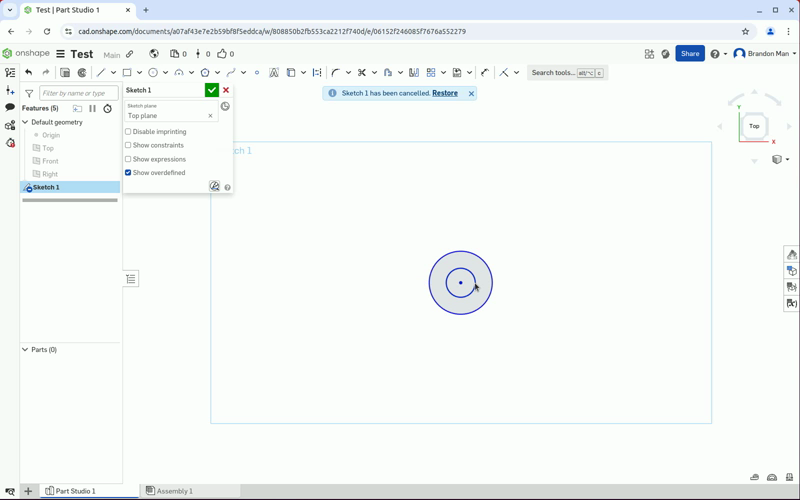
mouse_move(470, 308)
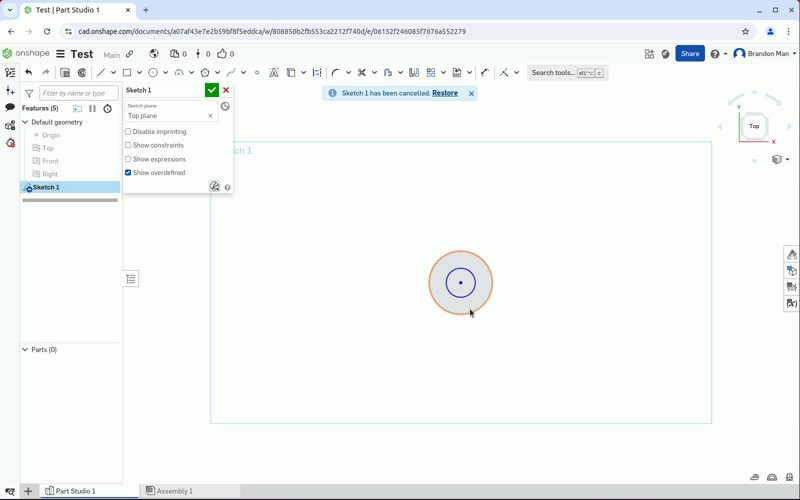
click(470, 308)
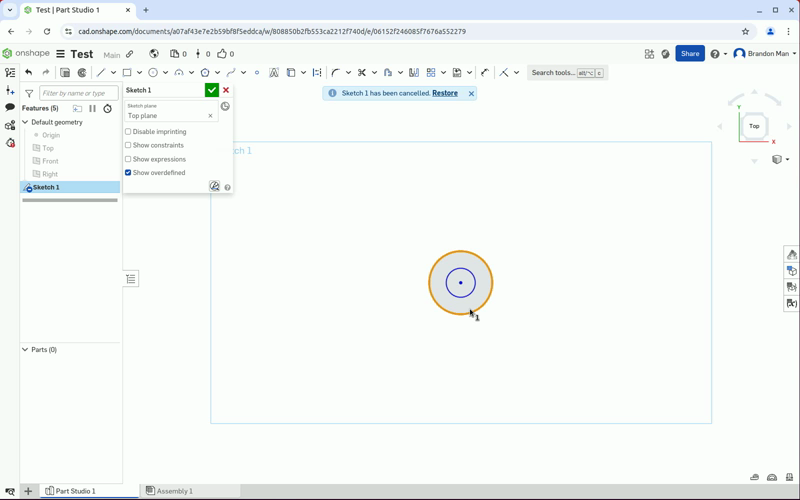
mouse_move(73, 352)
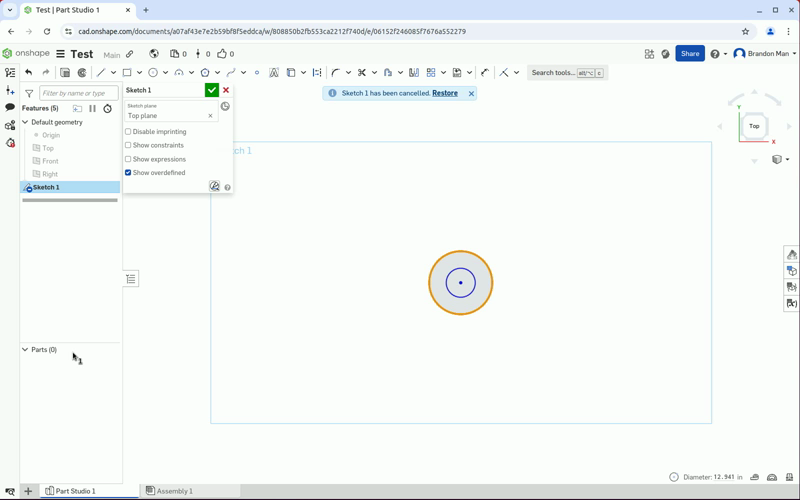
key(shift+y)
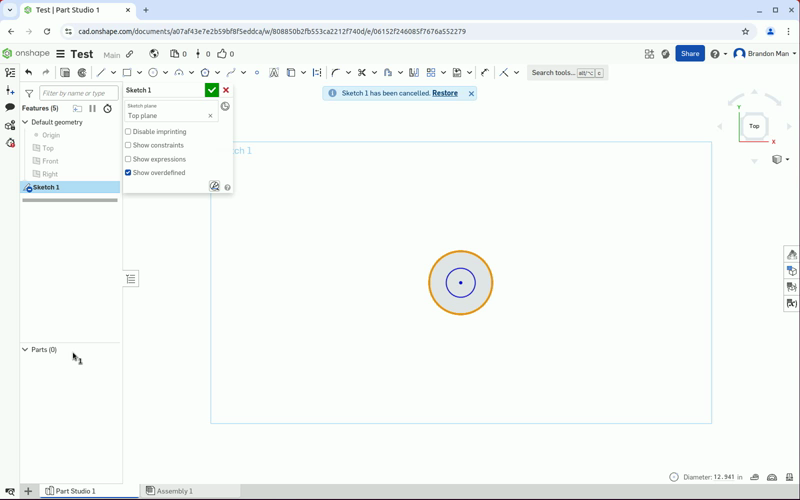
key(shift+e)
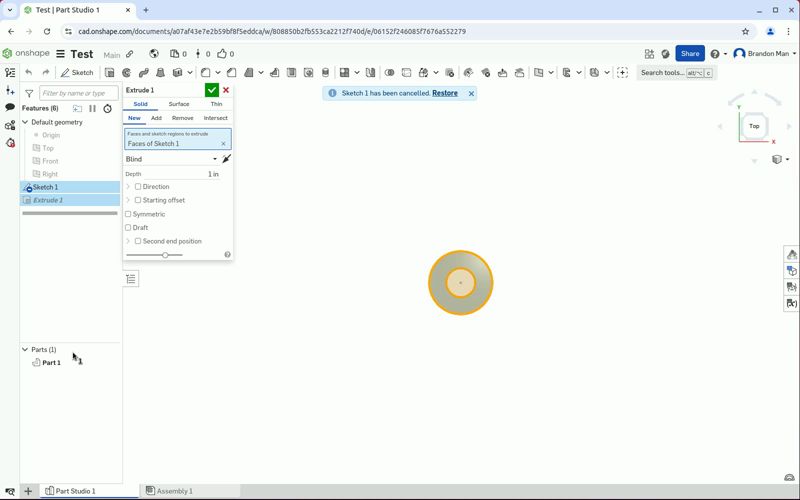
mouse_move(143, 106)
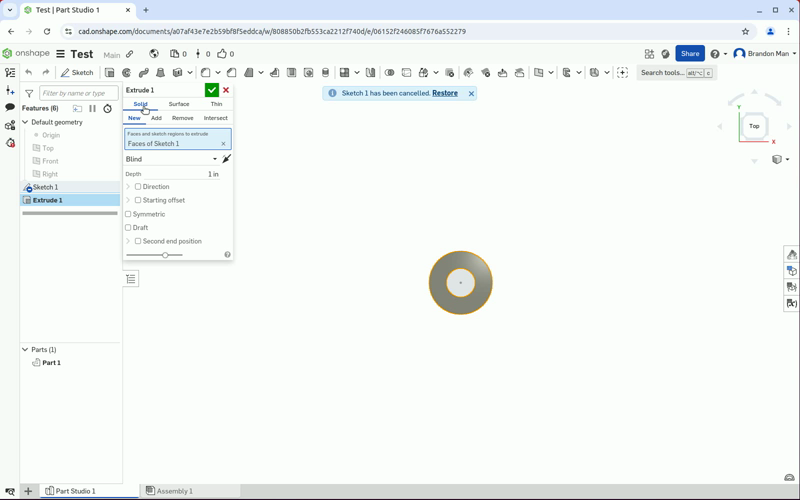
click(143, 106)
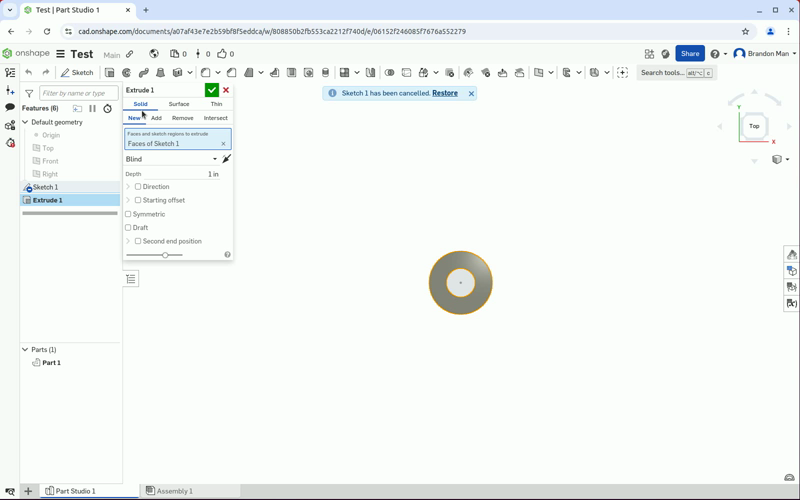
mouse_move(137, 120)
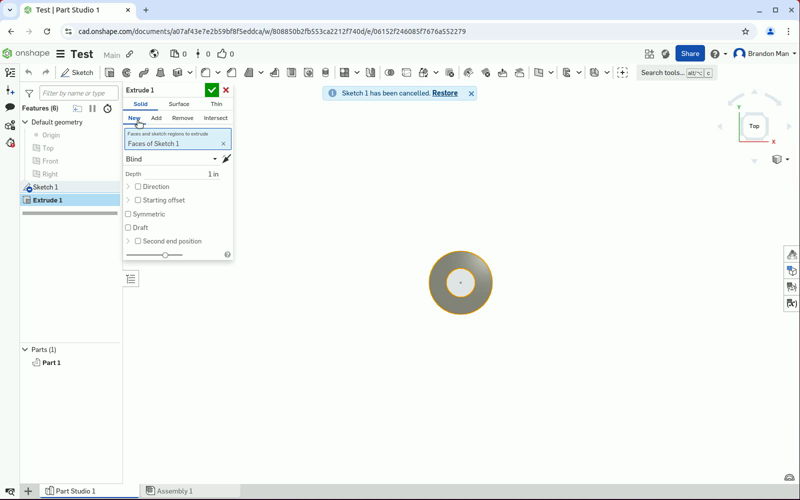
click(137, 120)
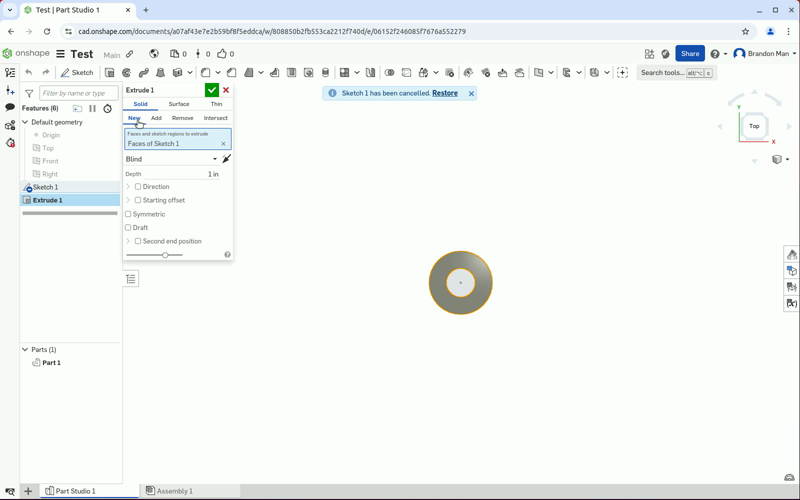
key(tab, 4)
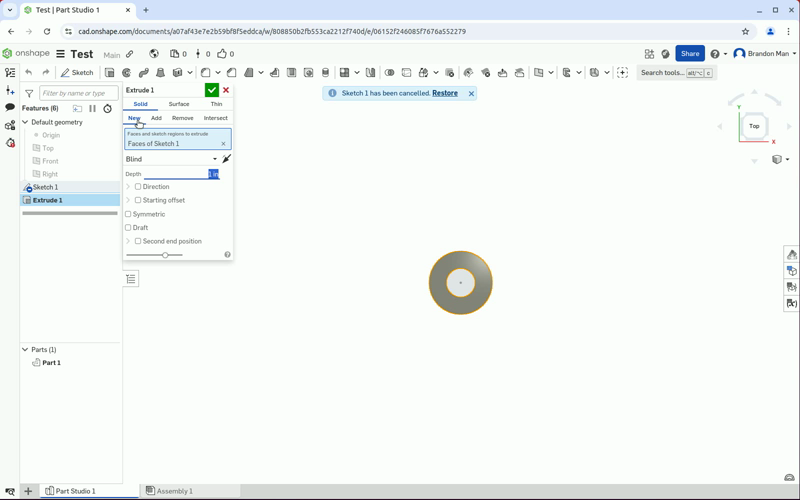
text(11.554)
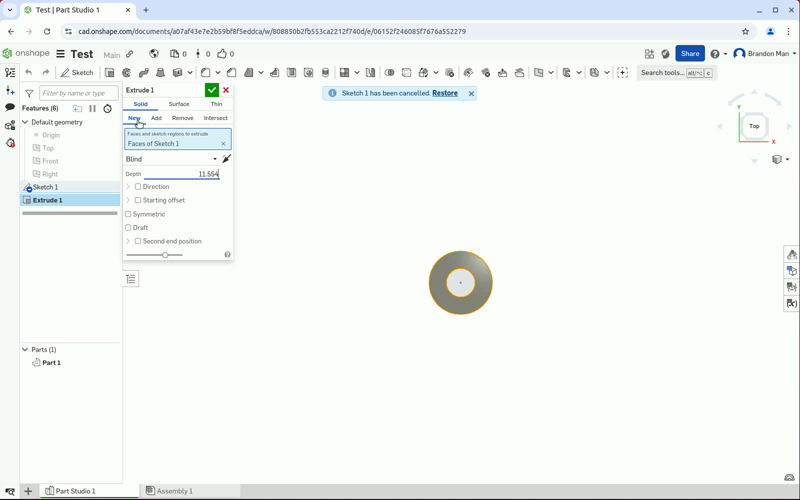
key(enter)
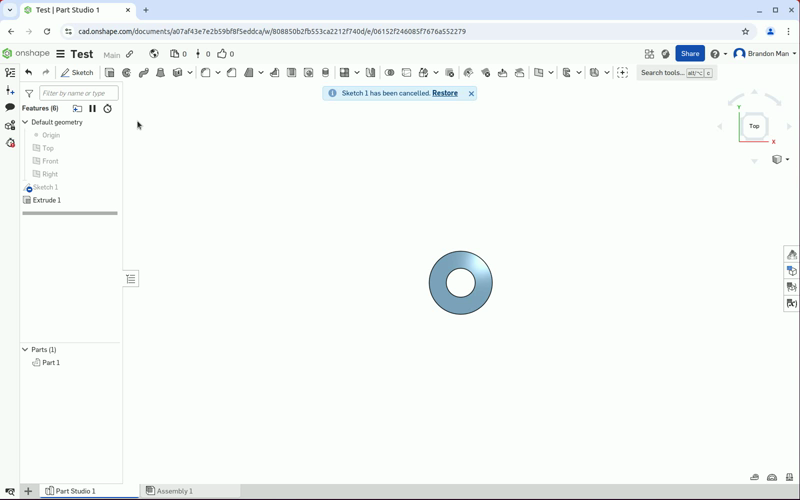
key(shift+h)
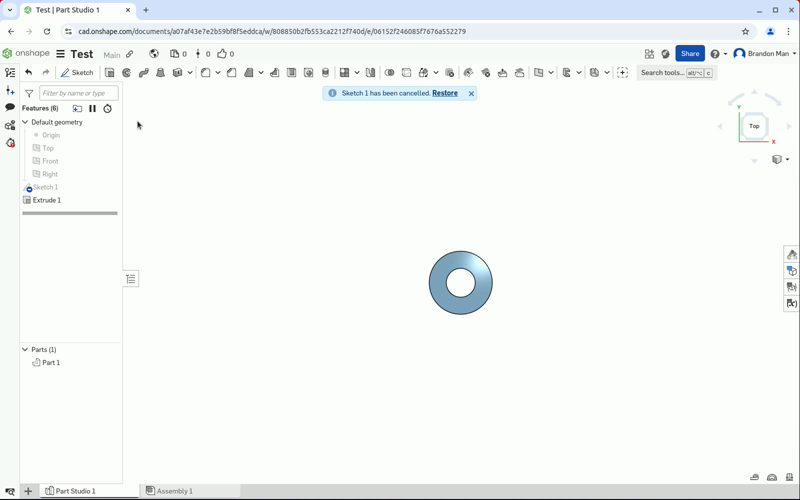
key(shift+h)
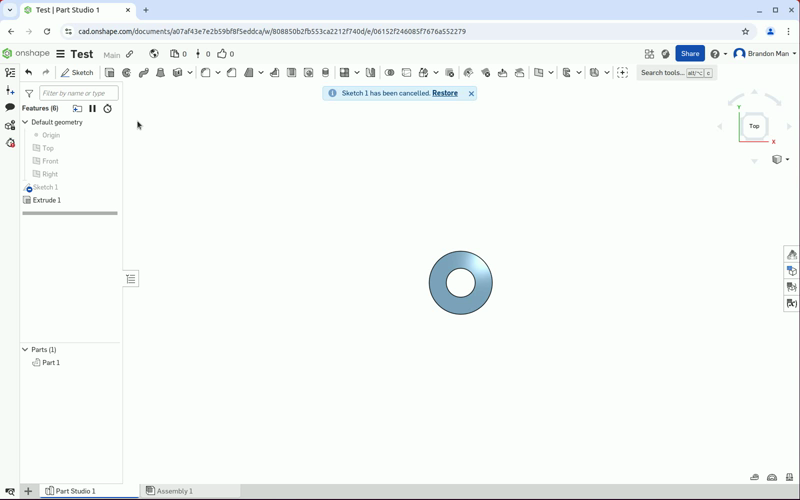
mouse_move(73, 189)
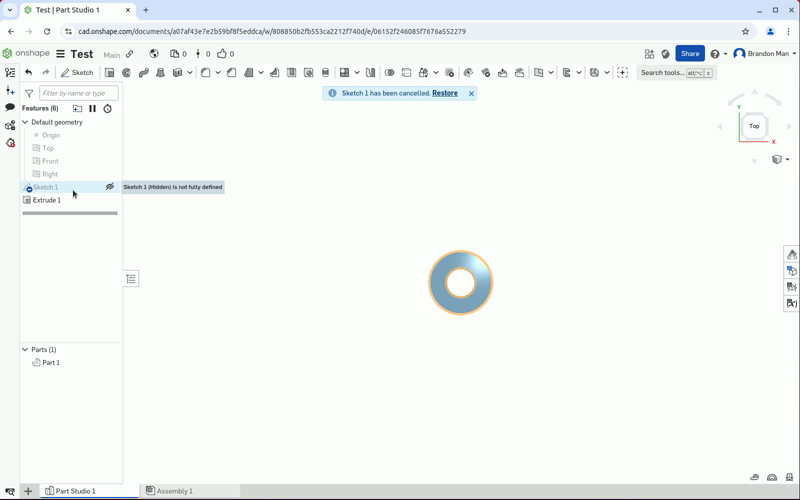
click(73, 189)
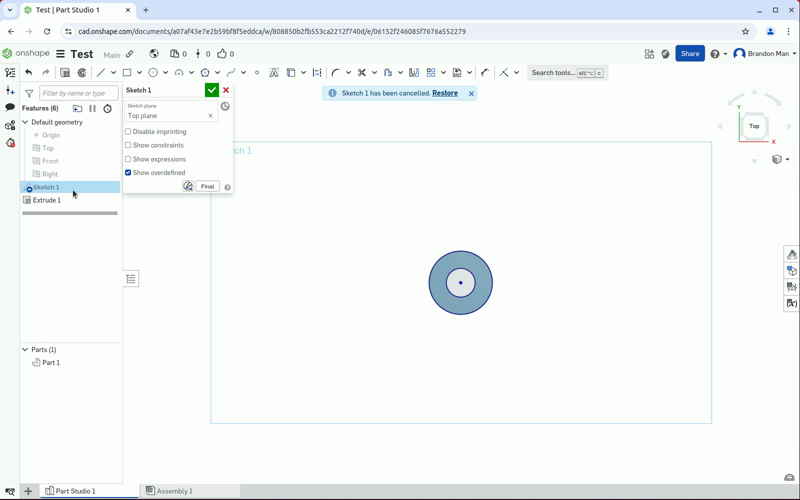
mouse_move(229, 92)
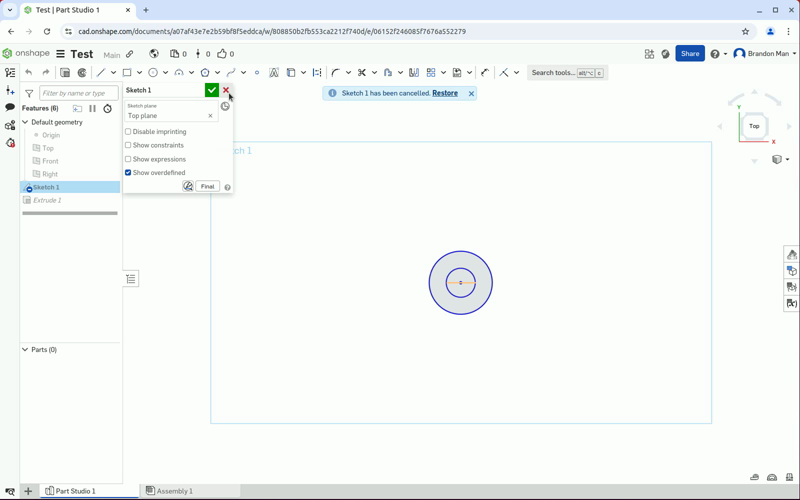
click(229, 92)
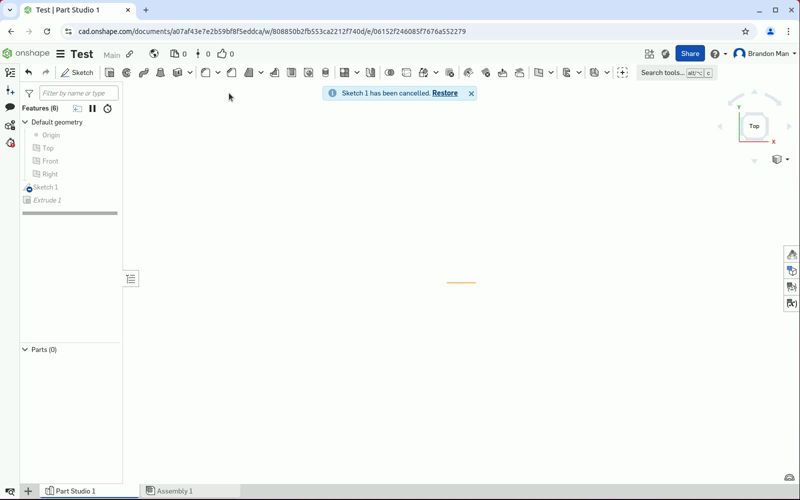
mouse_move(541, 75)
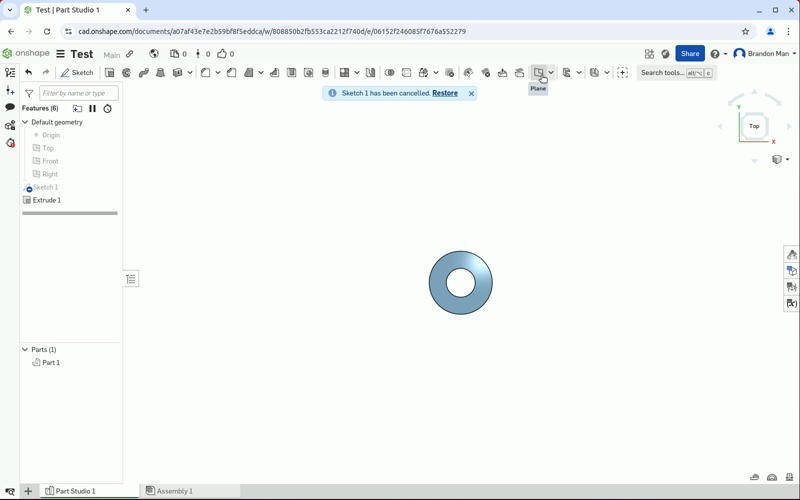
click(541, 75)
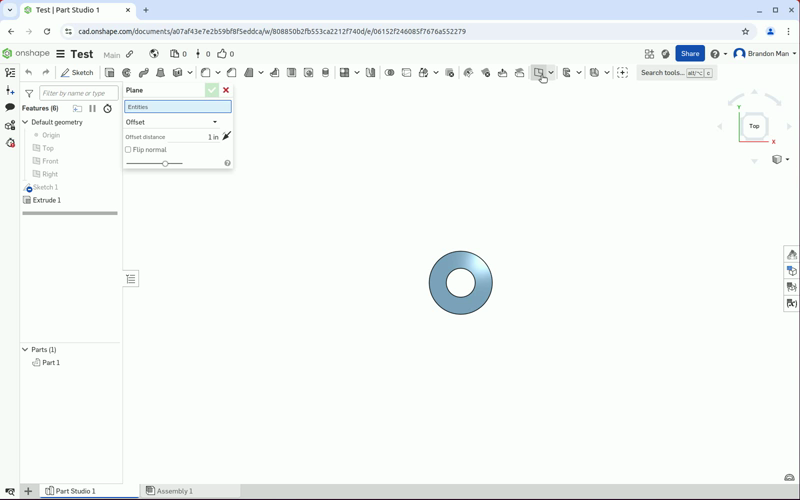
mouse_move(73, 150)
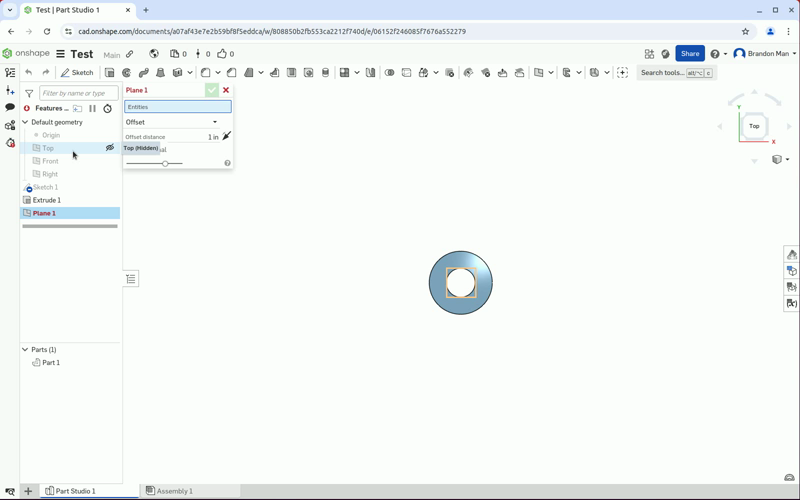
click(73, 150)
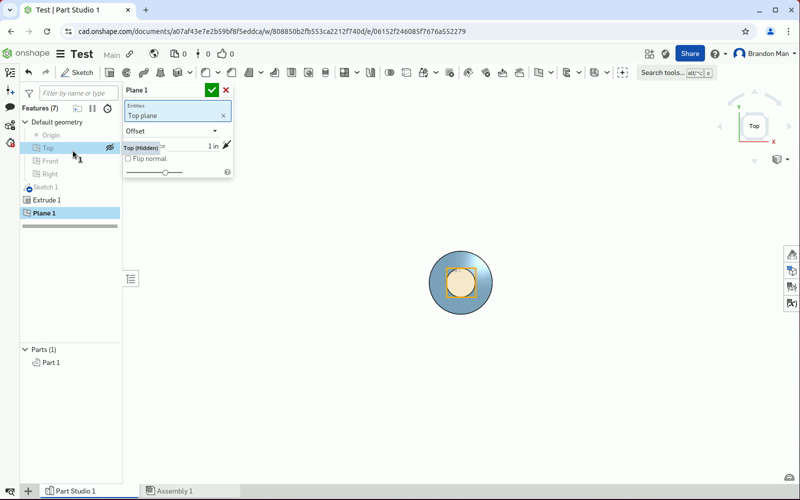
key(tab, 2)
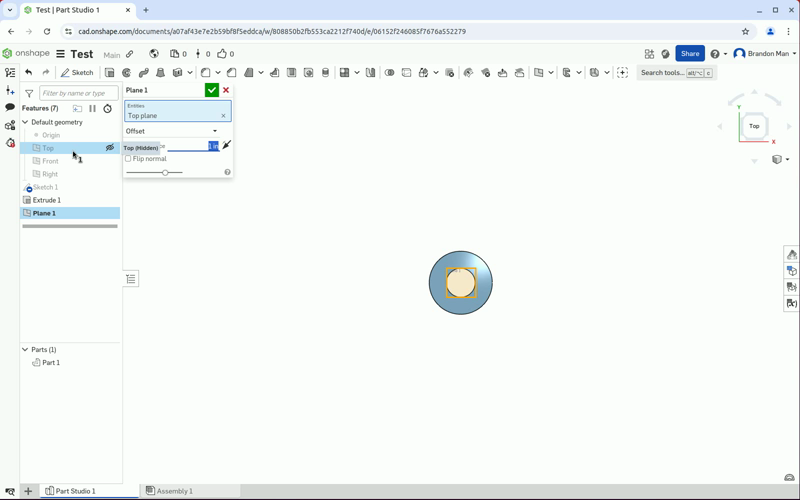
text(11.554)
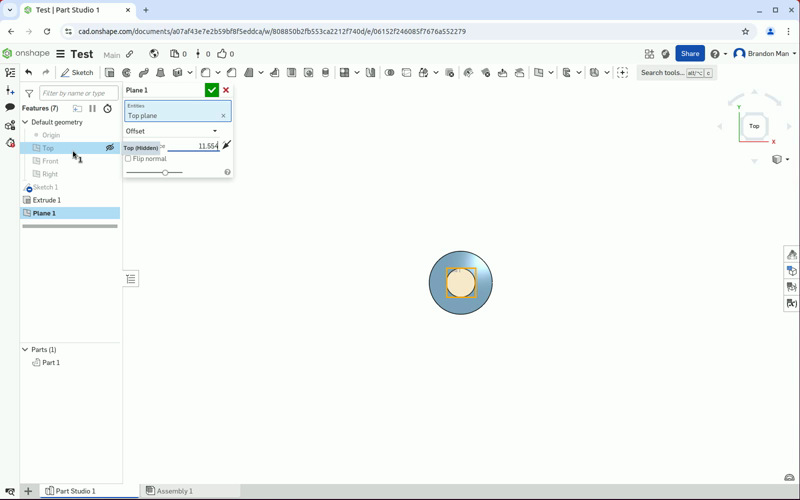
key(enter, 2)
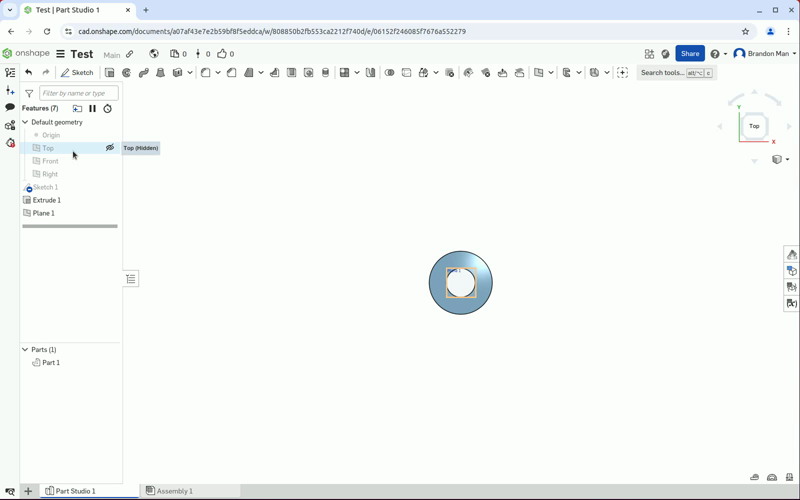
key(shift+s)
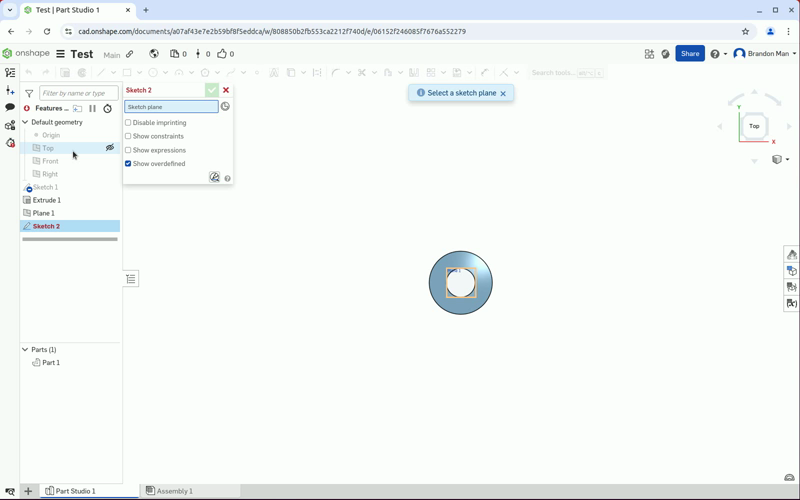
mouse_move(73, 215)
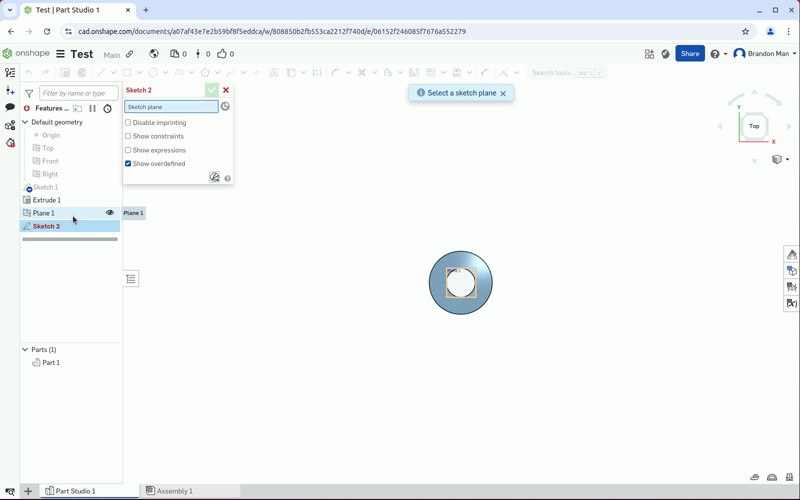
click(73, 215)
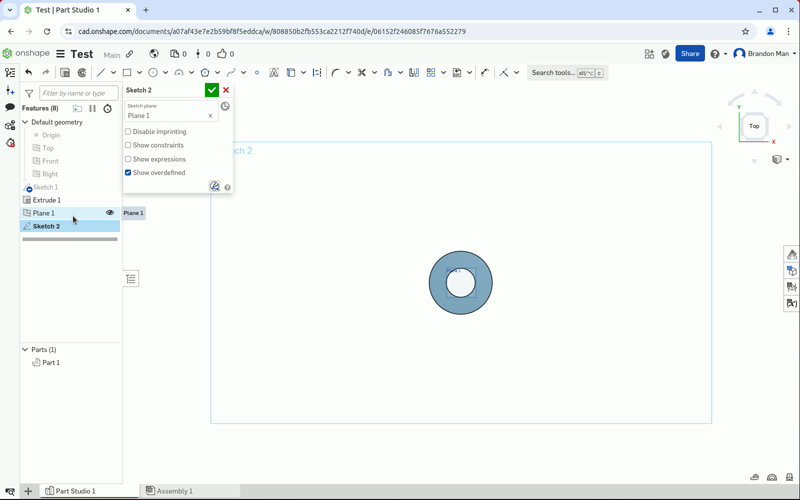
mouse_move(73, 352)
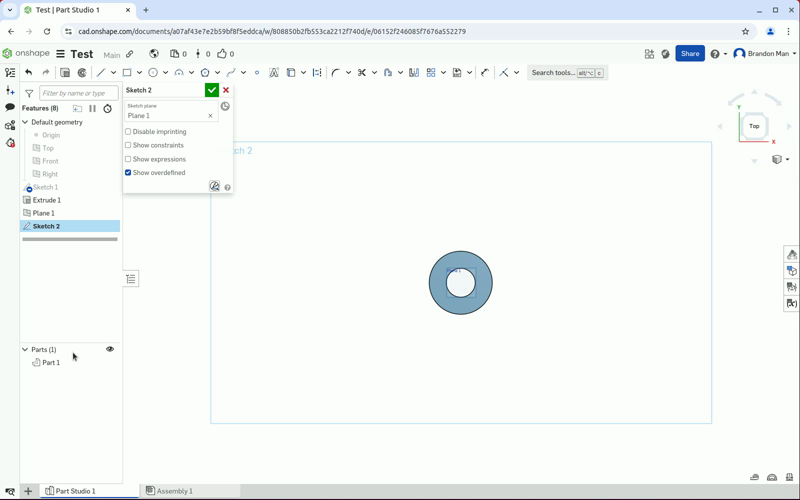
key(y)
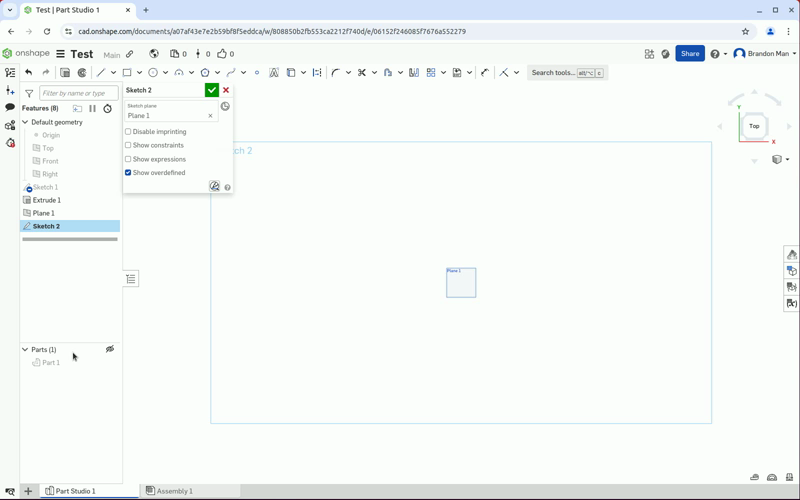
key(c)
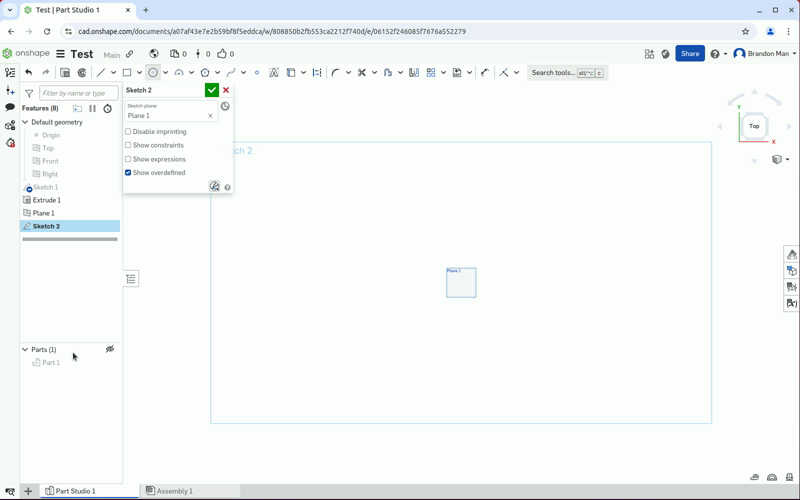
key_down(shift)
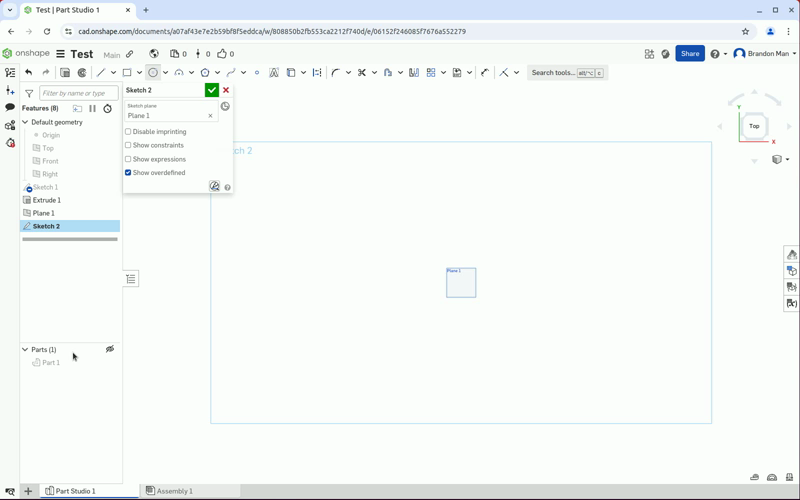
mouse_move(460, 282)
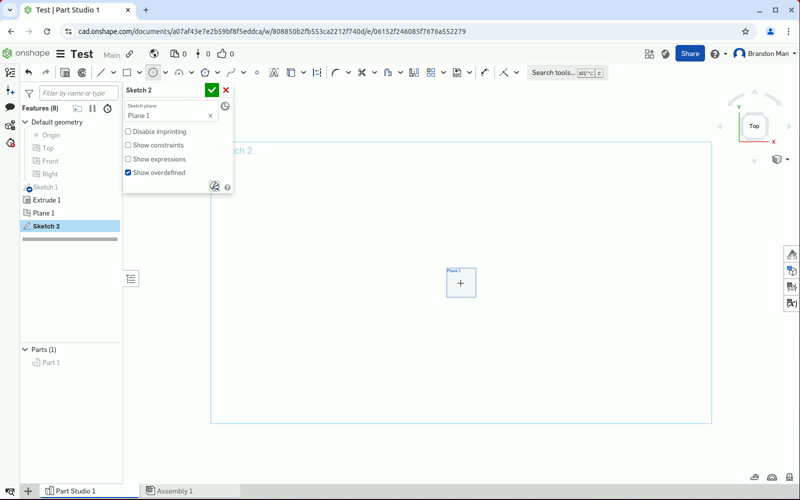
click(460, 282)
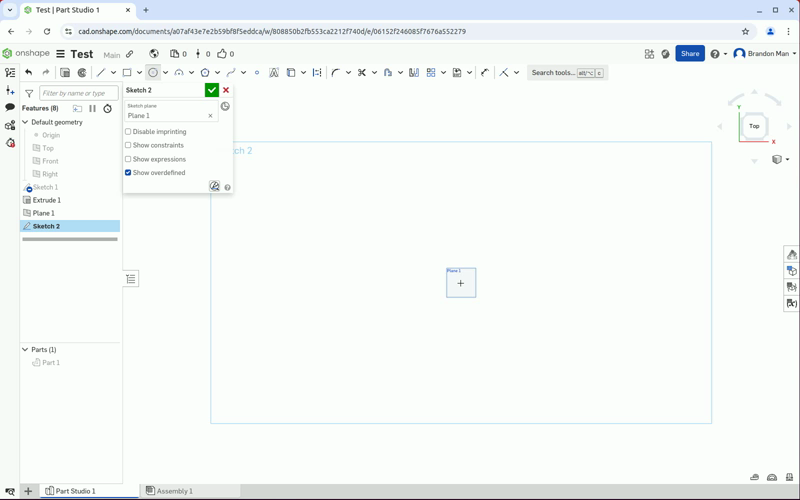
key_up(shift)
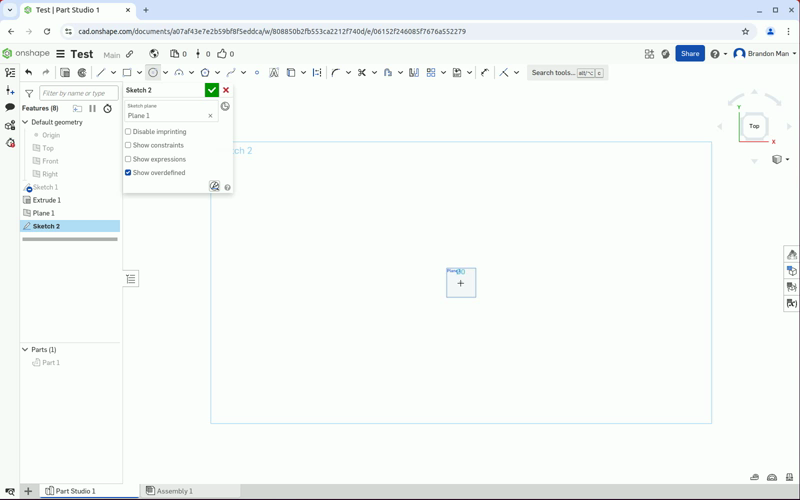
mouse_move(492, 282)
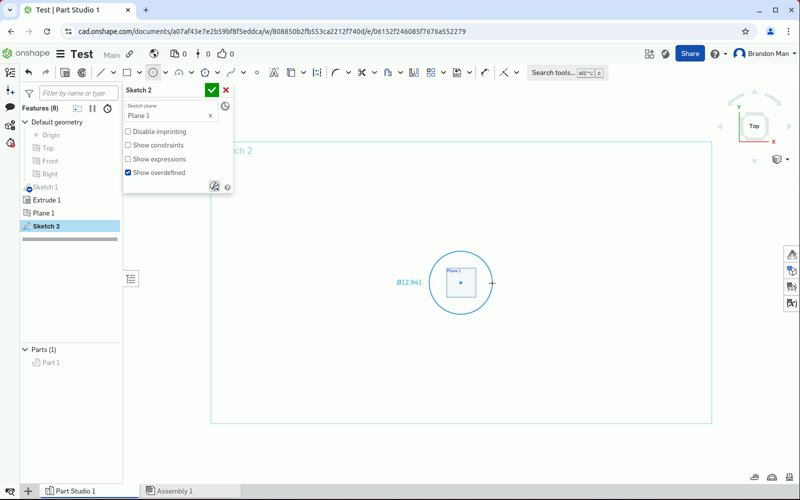
click(492, 282)
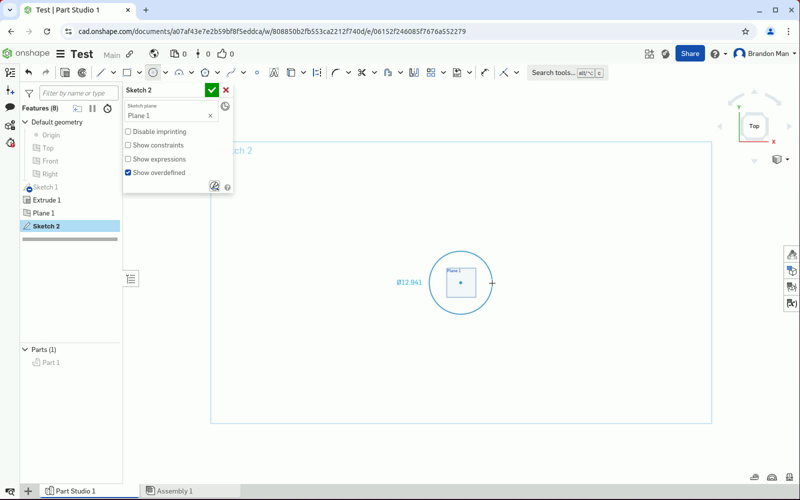
key(esc)
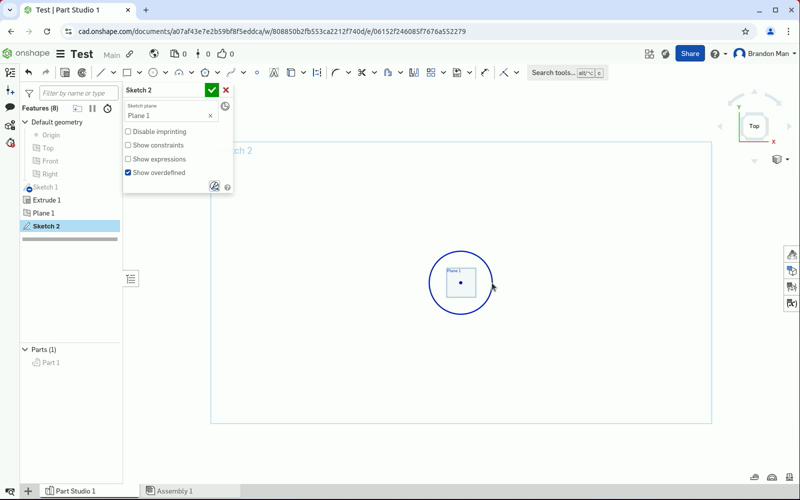
key(c)
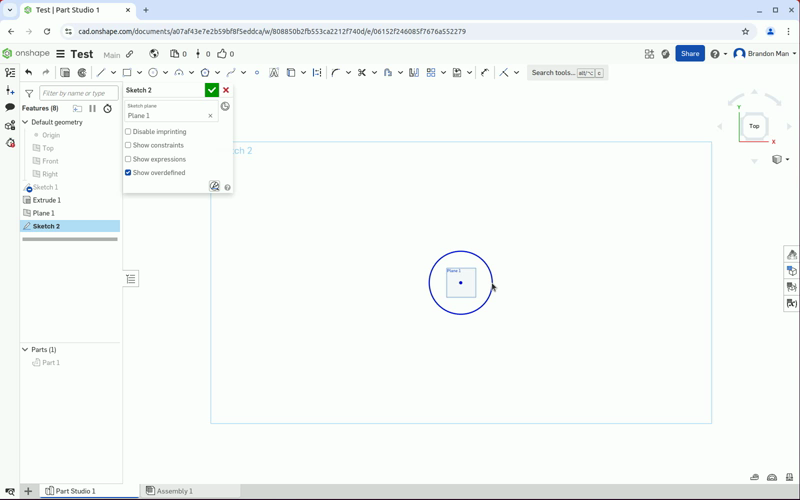
key_down(shift)
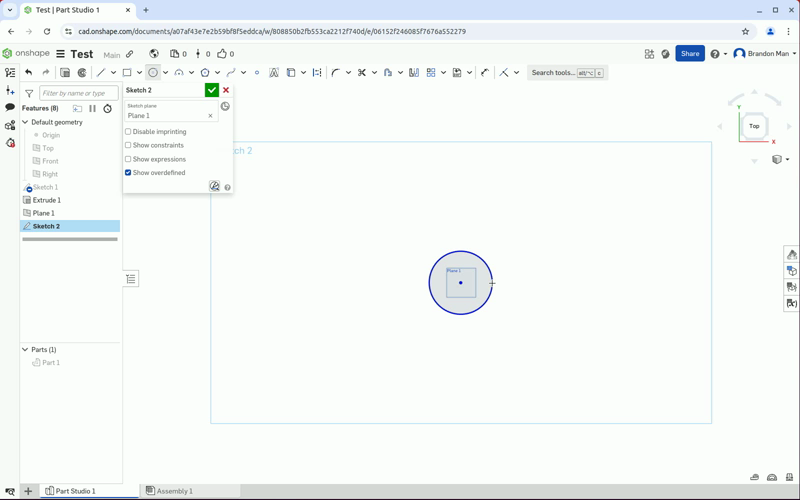
mouse_move(460, 282)
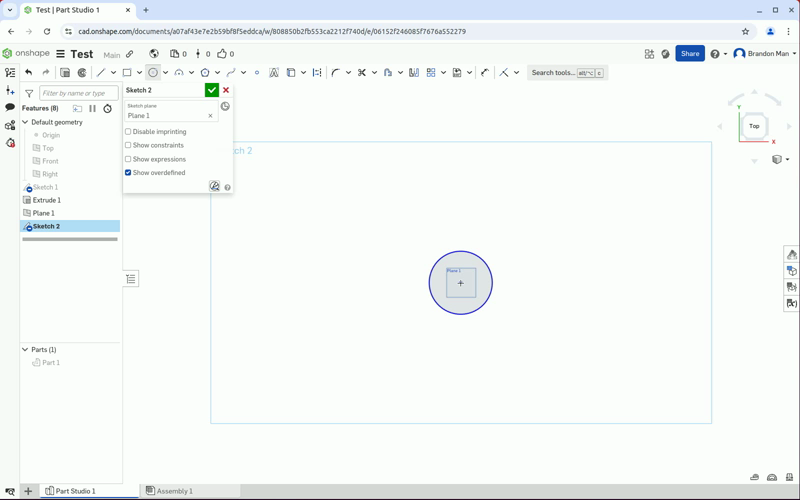
click(460, 282)
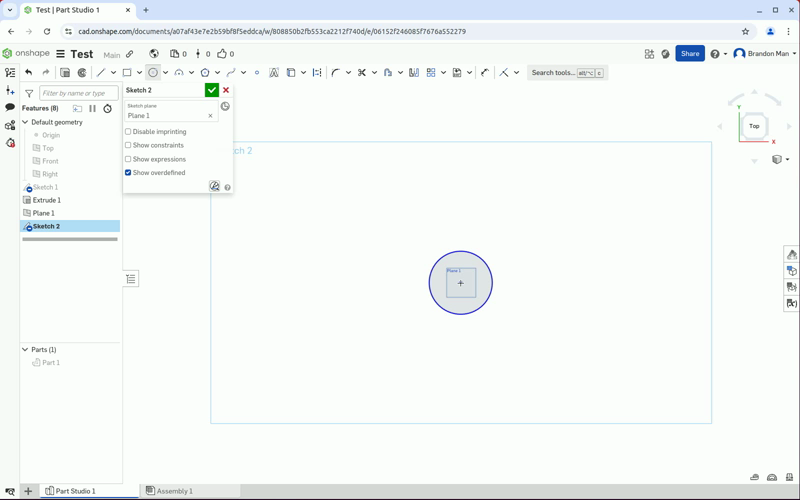
key_up(shift)
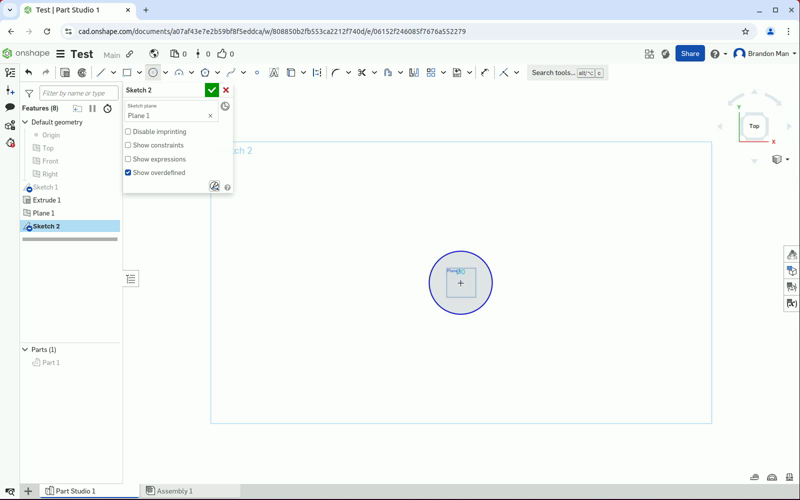
mouse_move(481, 282)
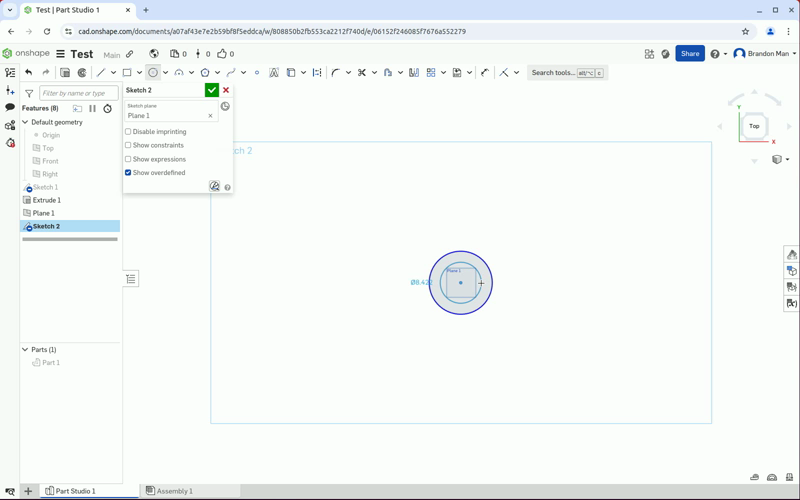
click(481, 282)
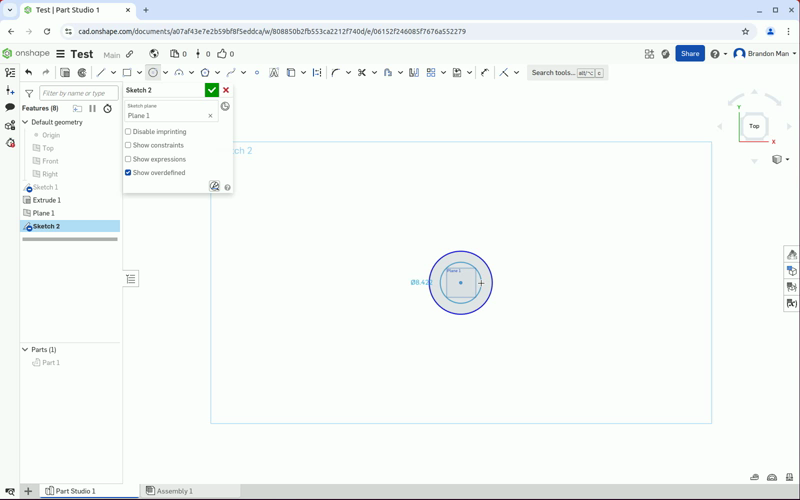
key(esc)
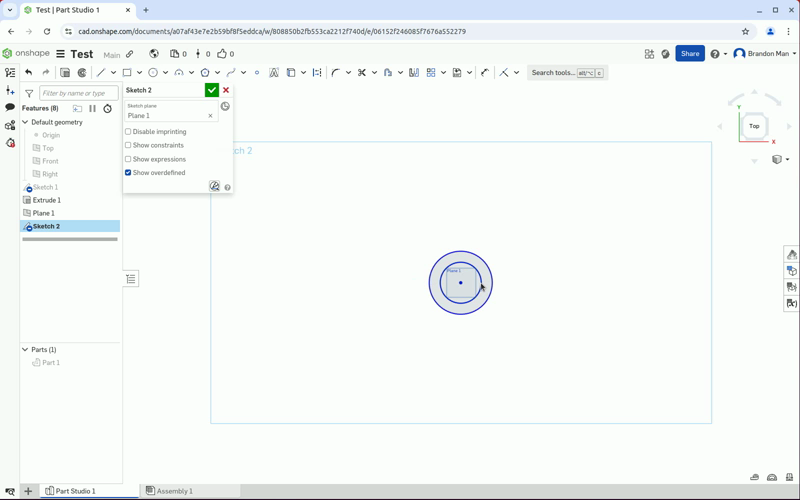
mouse_move(457, 257)
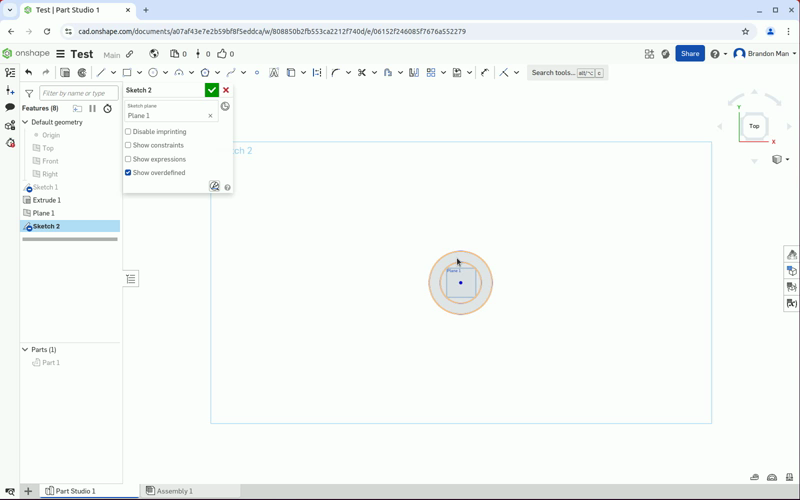
click(457, 257)
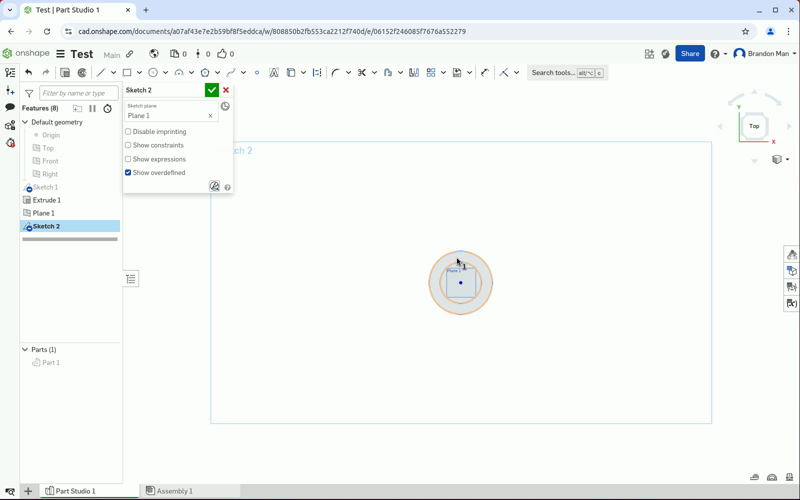
mouse_move(73, 352)
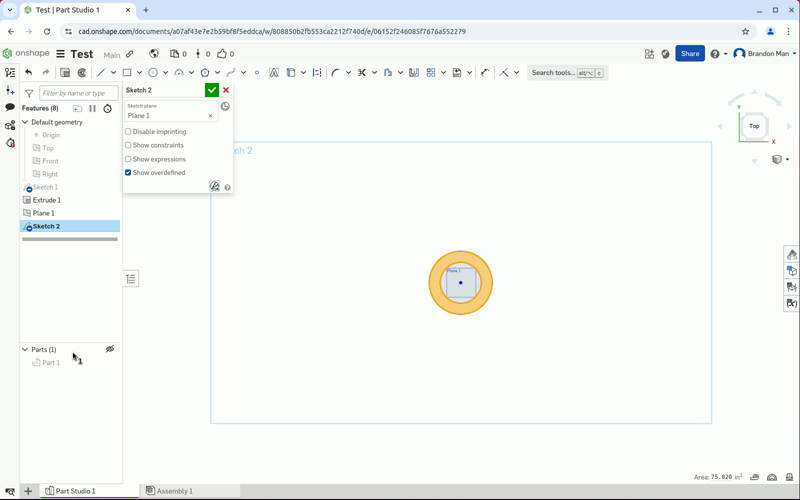
key(shift+y)
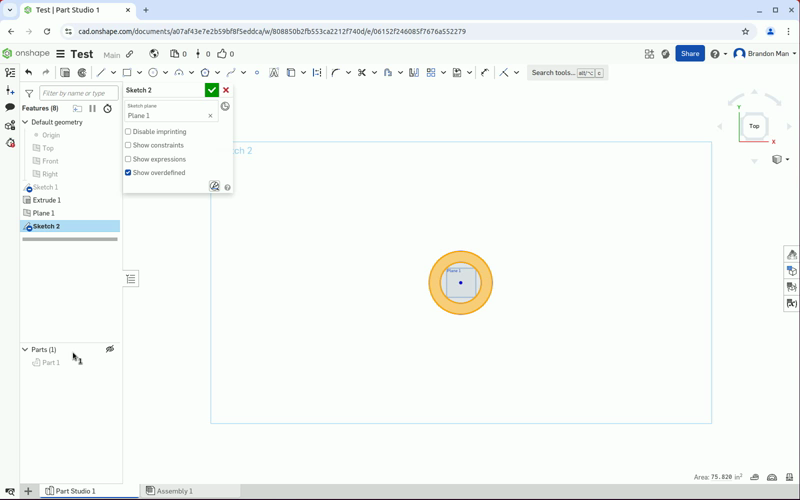
key(shift+e)
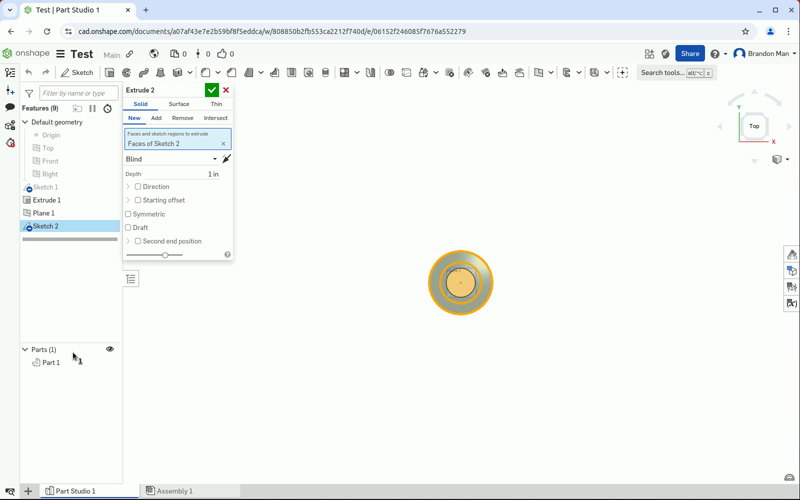
mouse_move(143, 106)
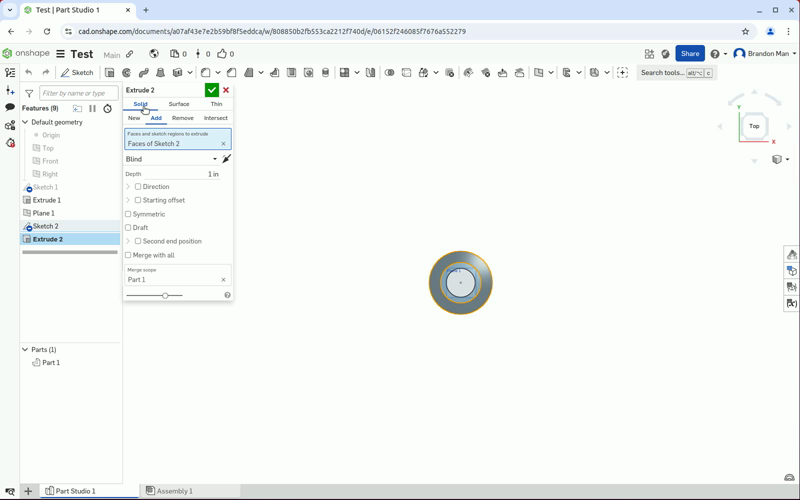
click(143, 106)
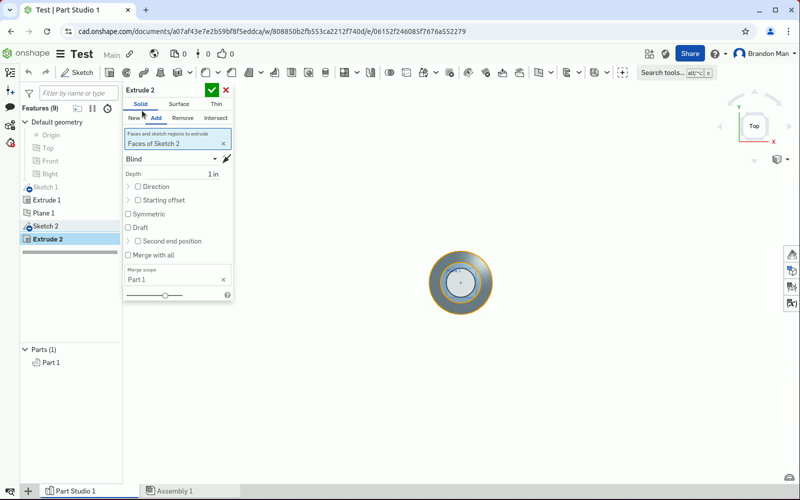
mouse_move(137, 120)
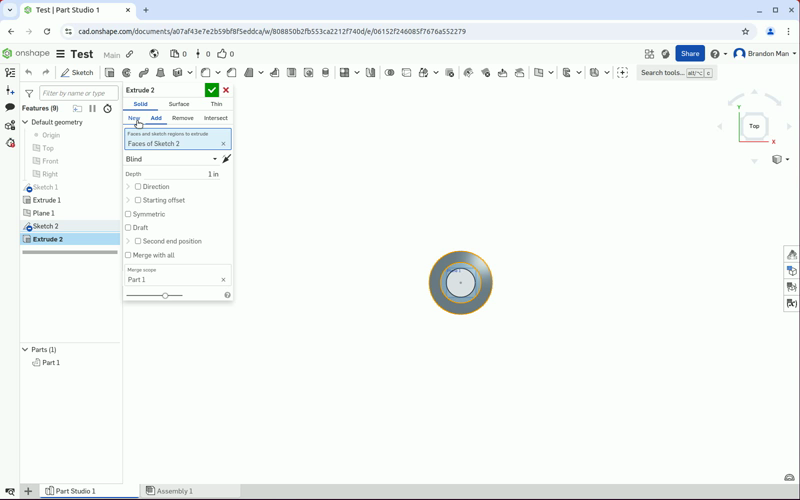
click(137, 120)
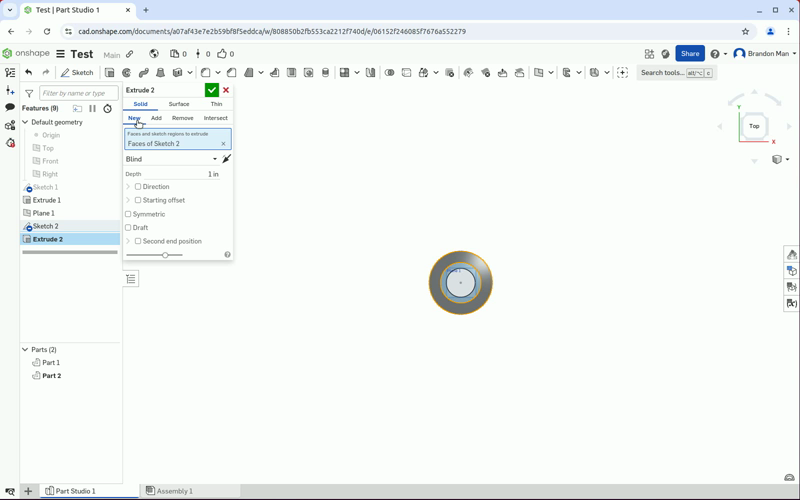
key(tab, 4)
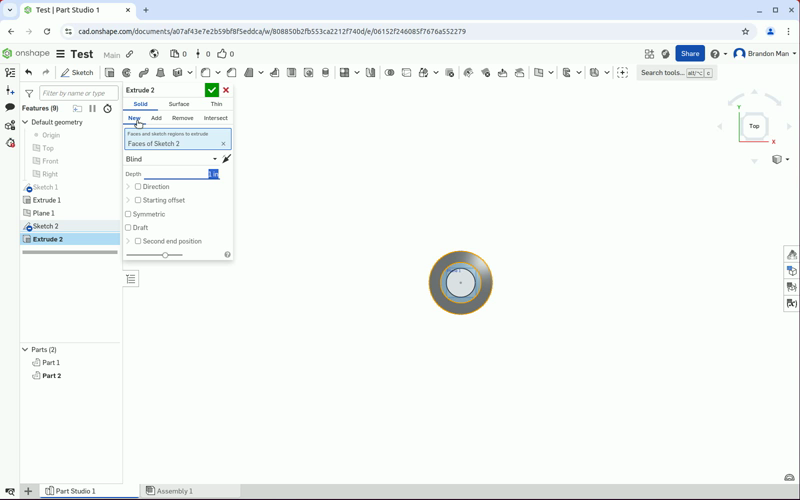
text(11.554)
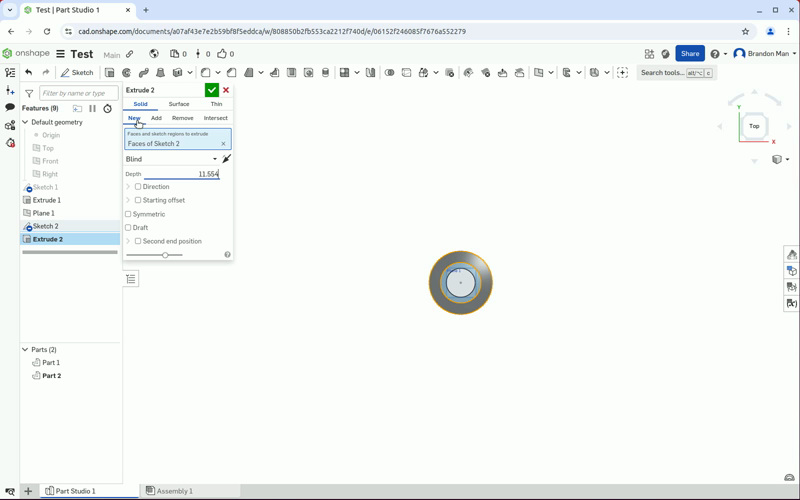
key(enter)
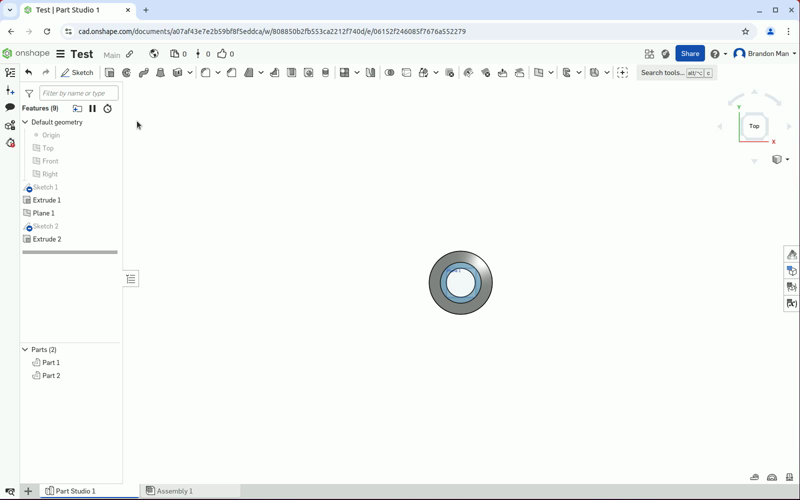
key(shift+h)
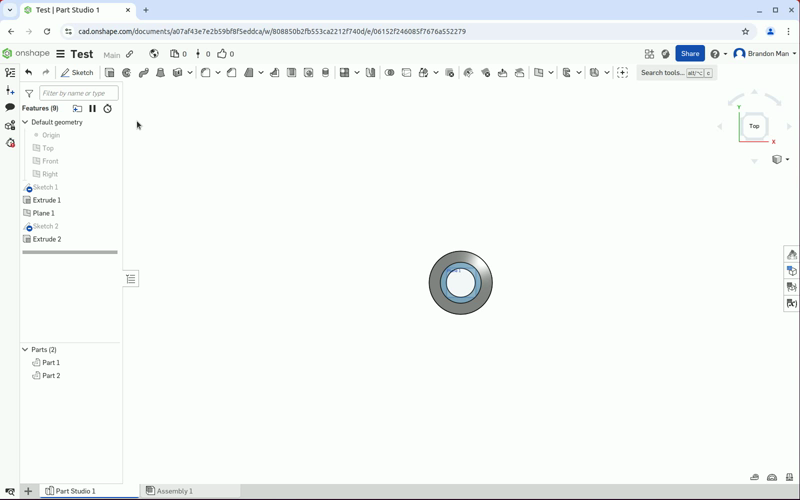
key(shift+h)
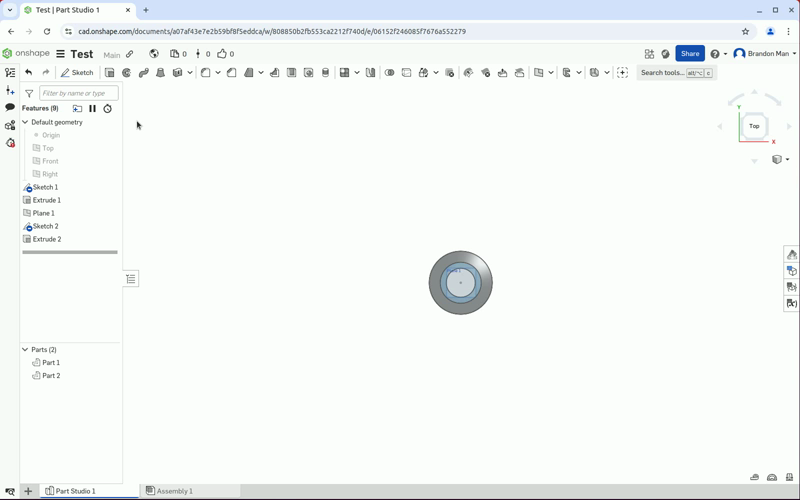
key(shift+7)
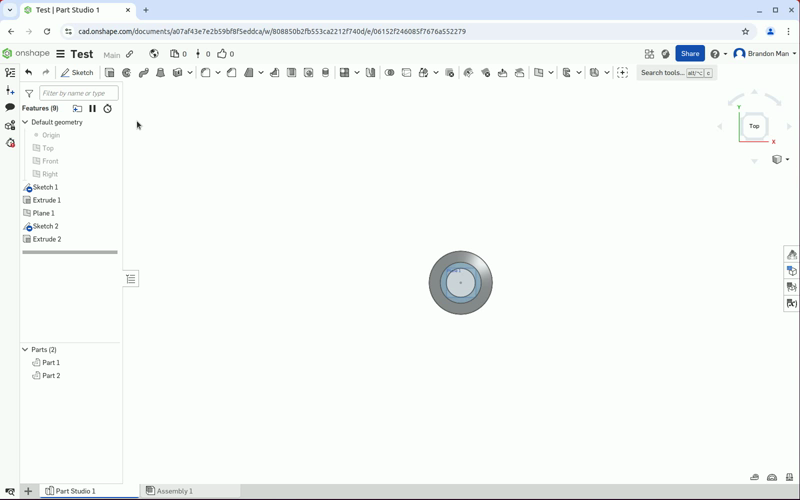
key(up, 3)
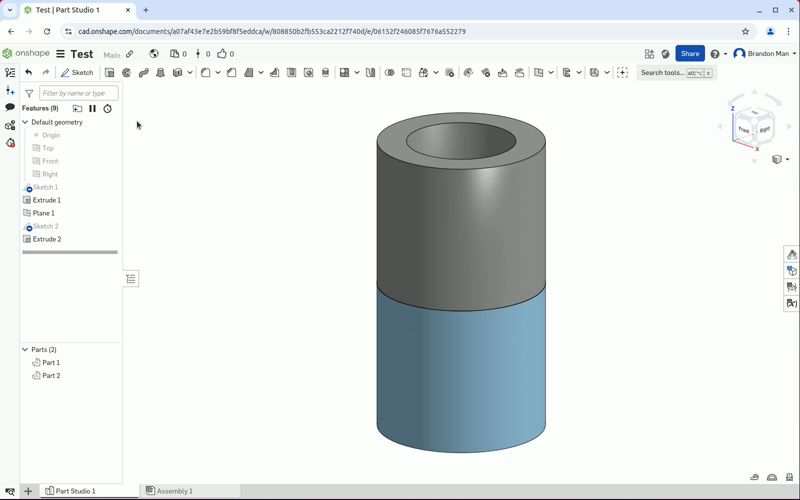
key(left, 3)
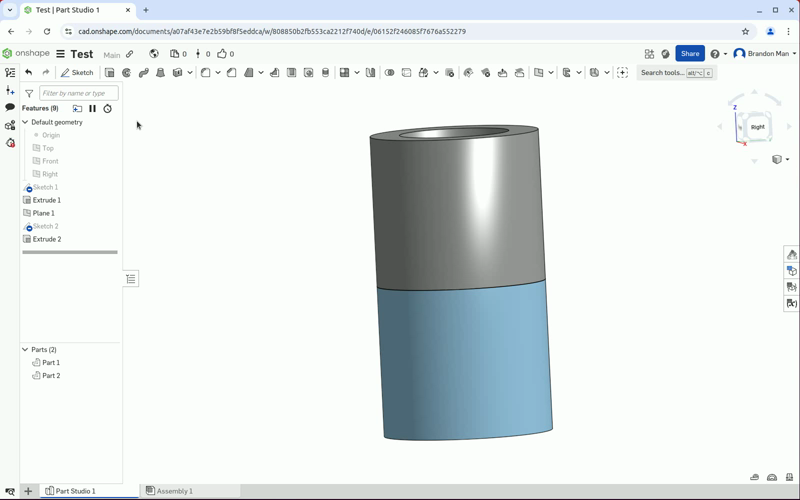
key(right, 3)
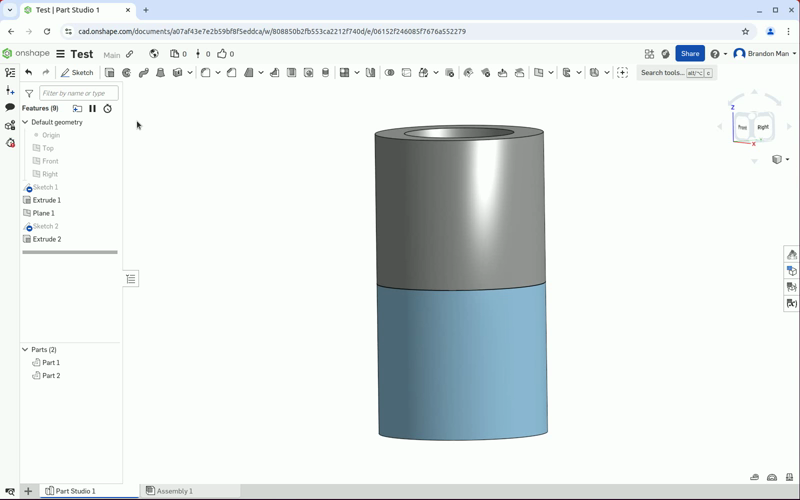
key(down, 3)
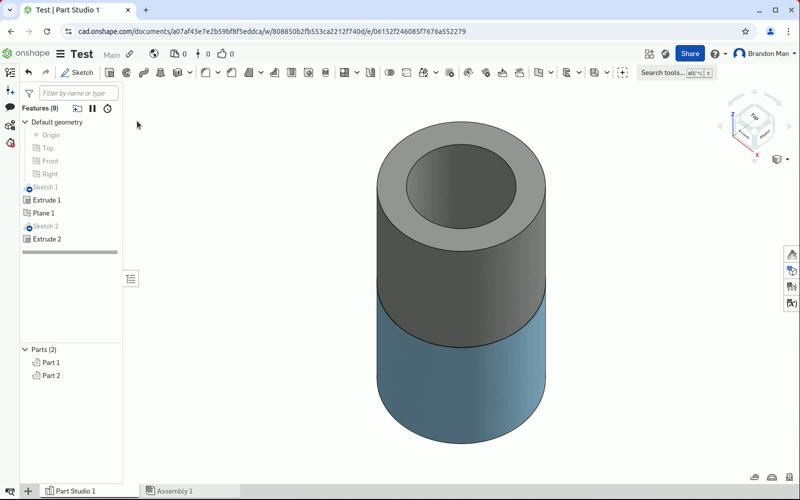
mouse_move(73, 189)
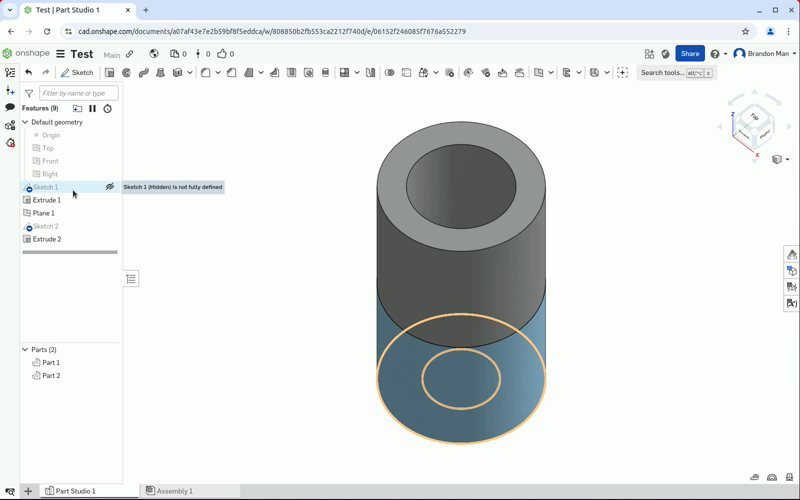
click(73, 189)